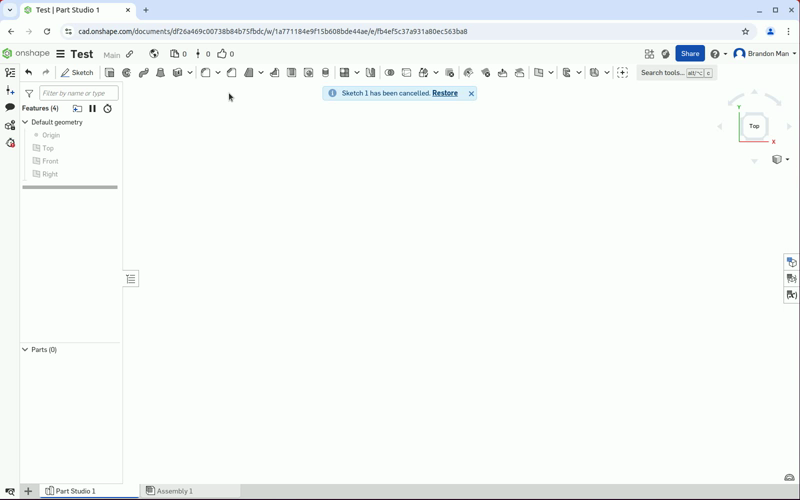
key(shift+h)
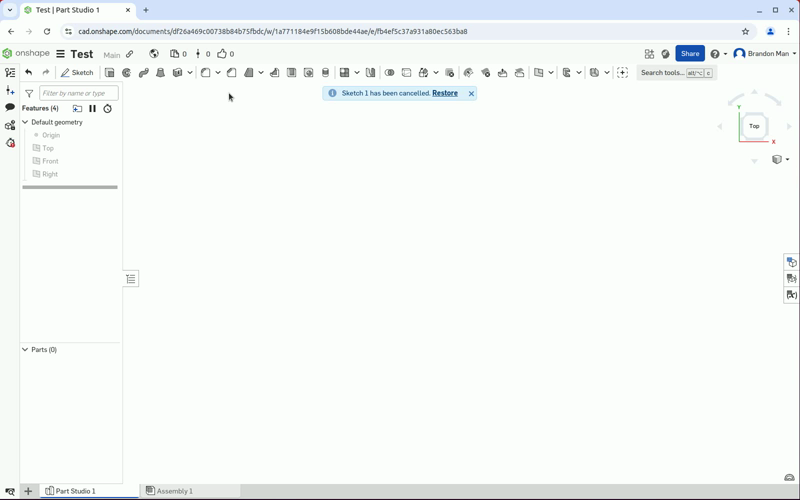
key(shift+s)
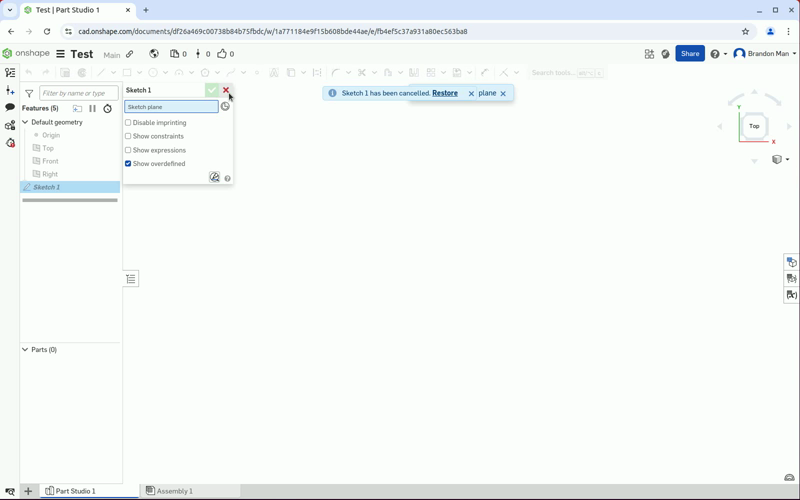
mouse_move(73, 150)
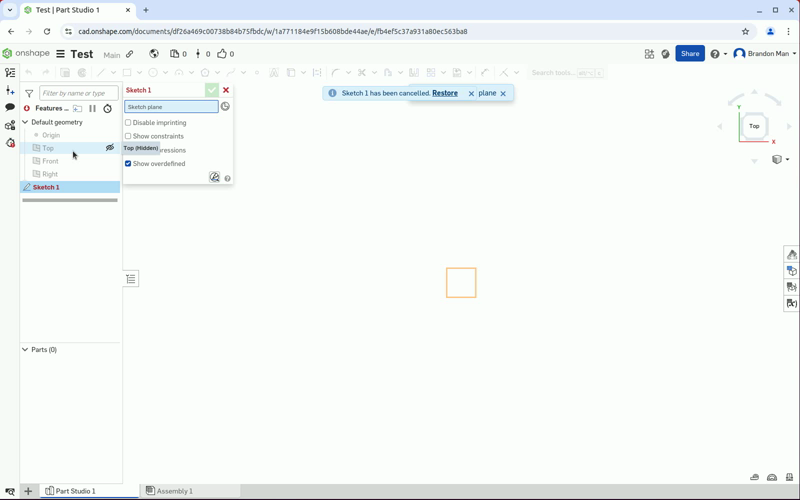
click(73, 150)
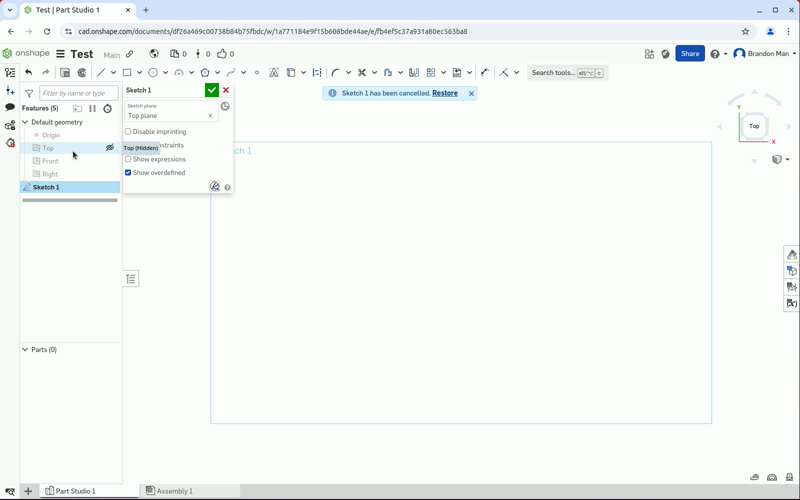
mouse_move(73, 352)
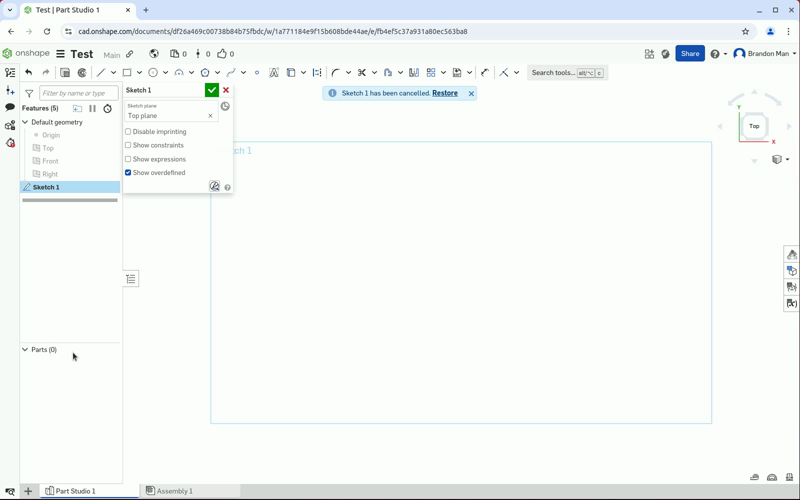
key(y)
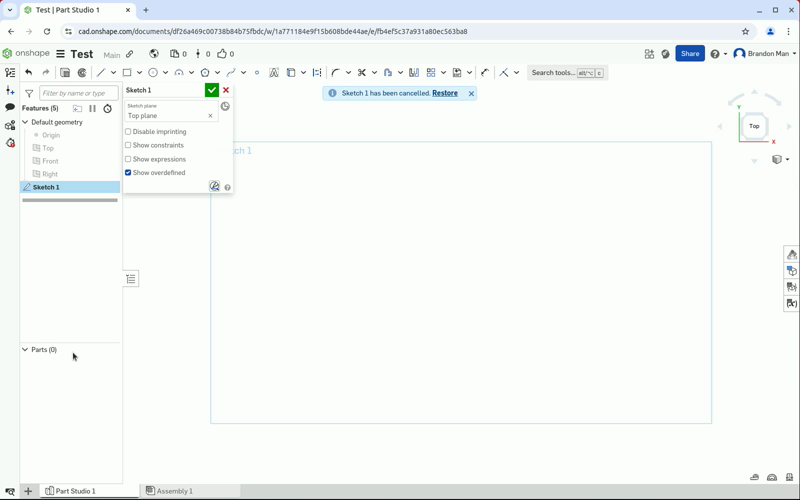
key(a)
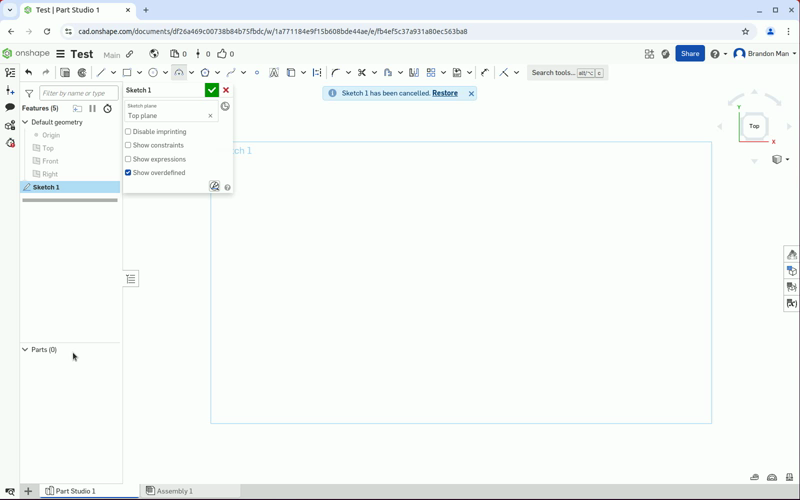
key_down(shift)
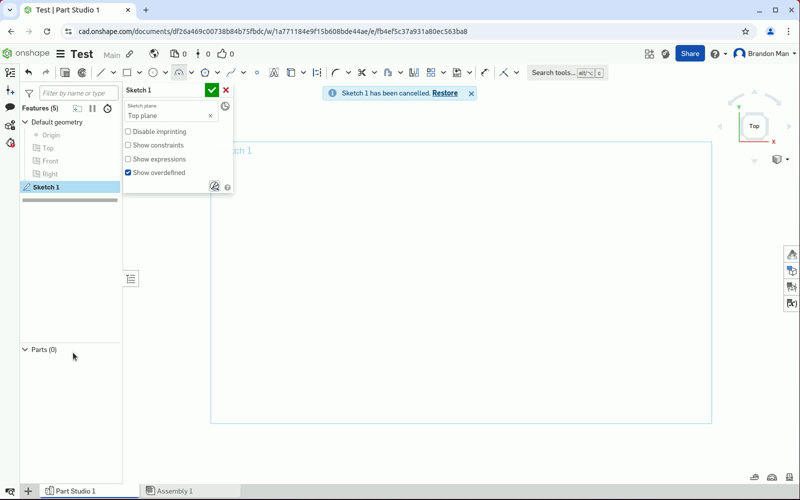
mouse_move(413, 282)
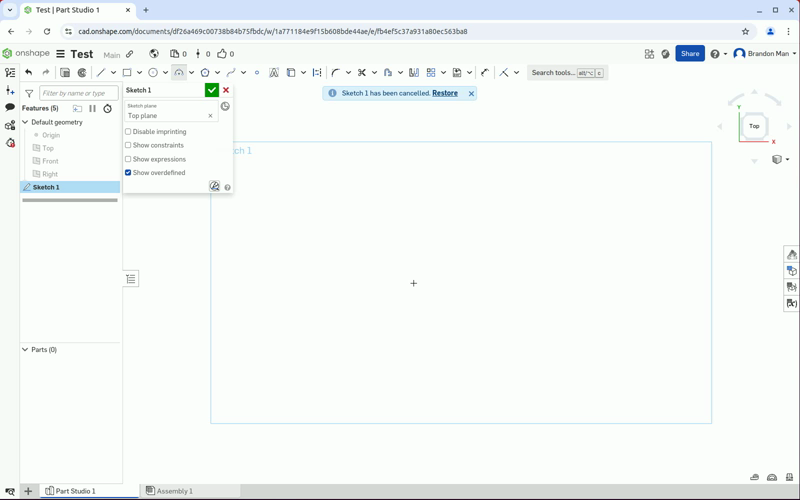
click(413, 282)
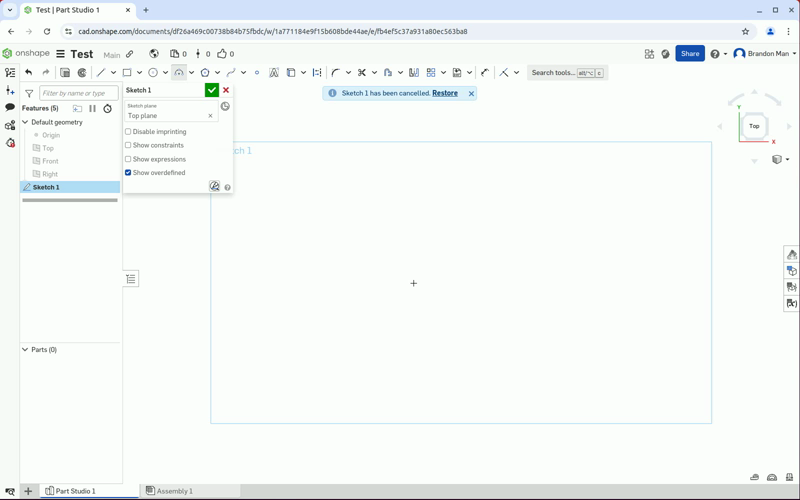
key_up(shift)
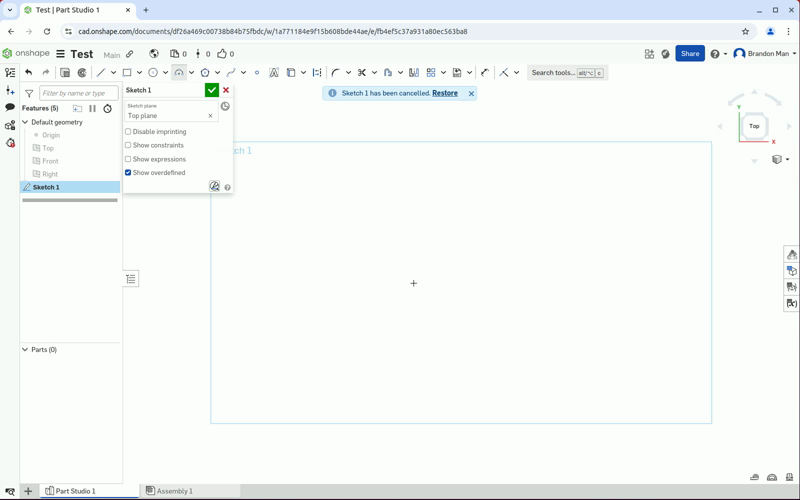
key_down(shift)
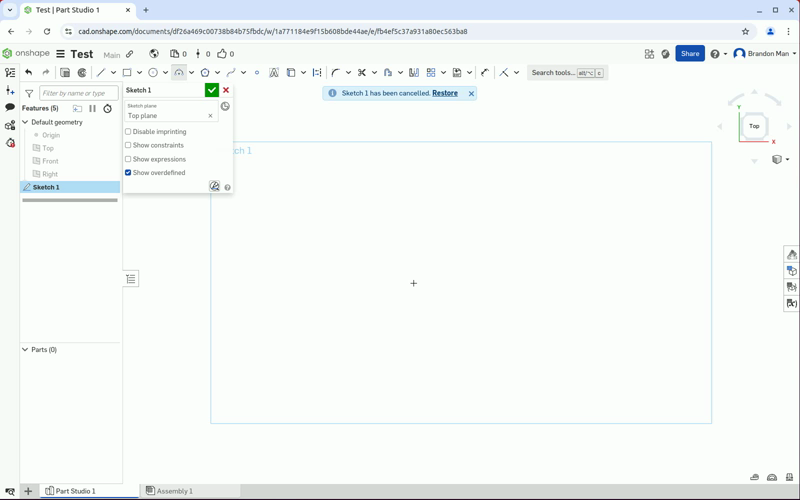
mouse_move(432, 246)
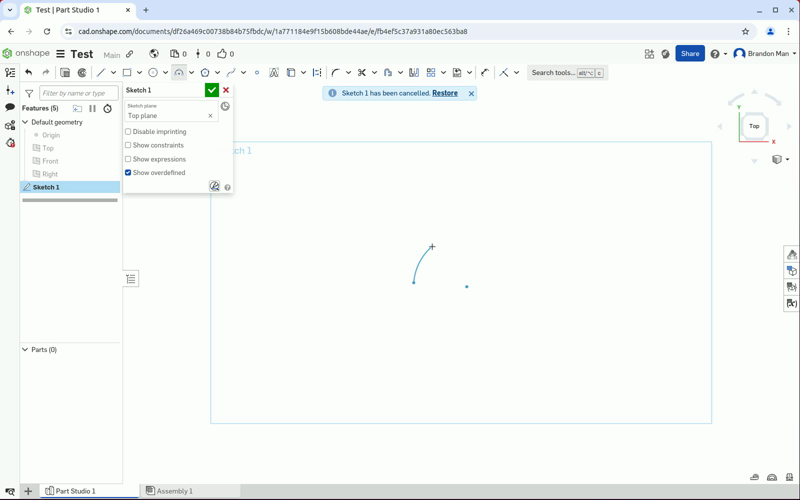
click(432, 246)
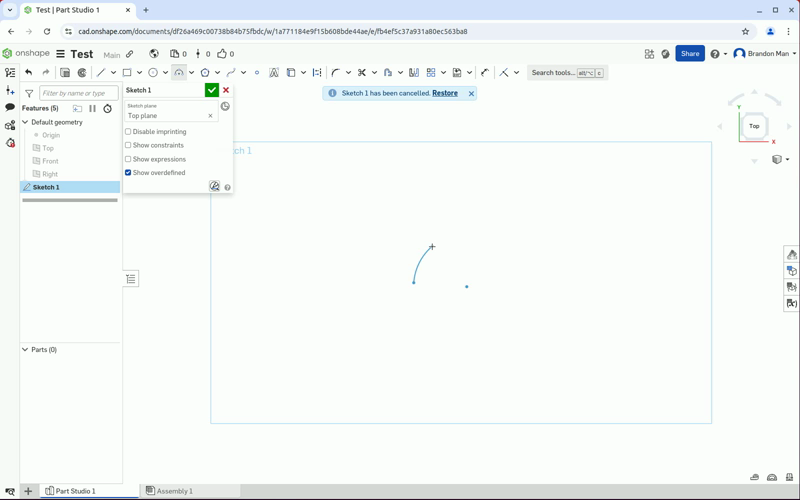
mouse_move(502, 304)
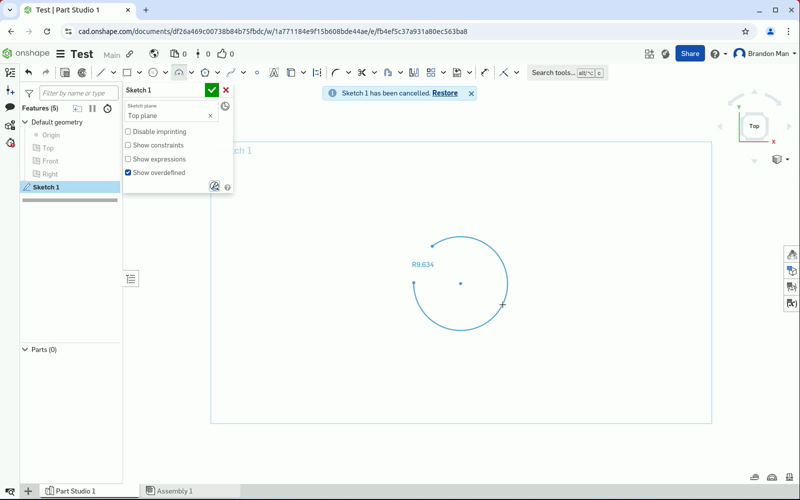
click(502, 304)
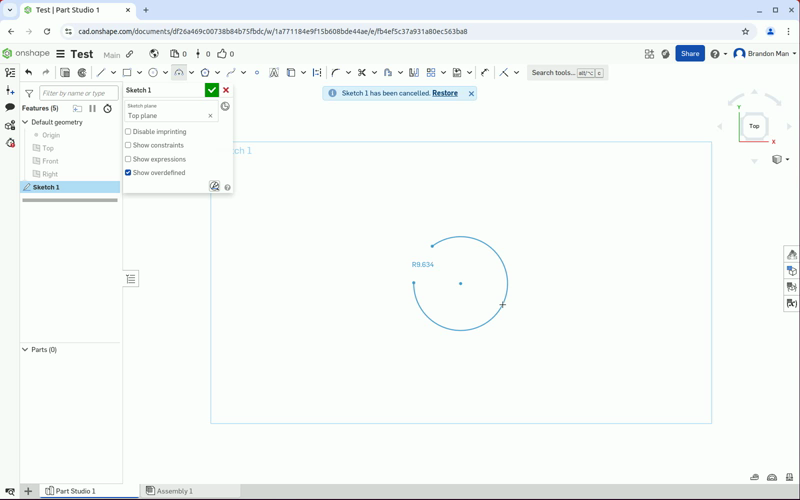
key_up(shift)
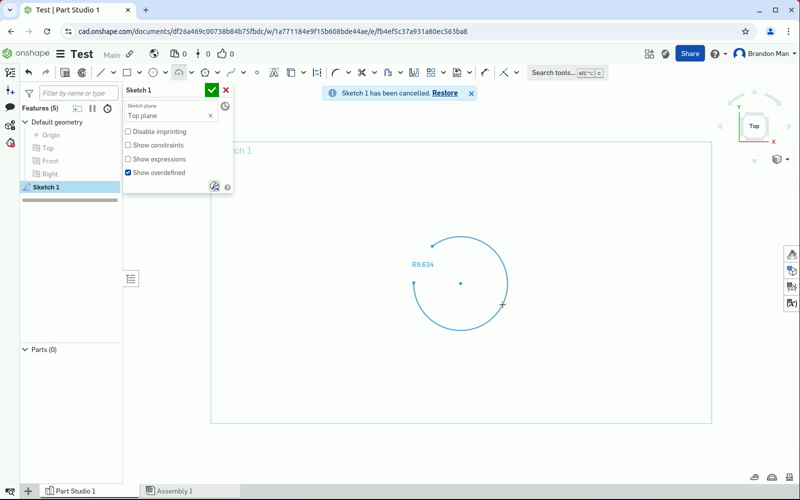
key(esc)
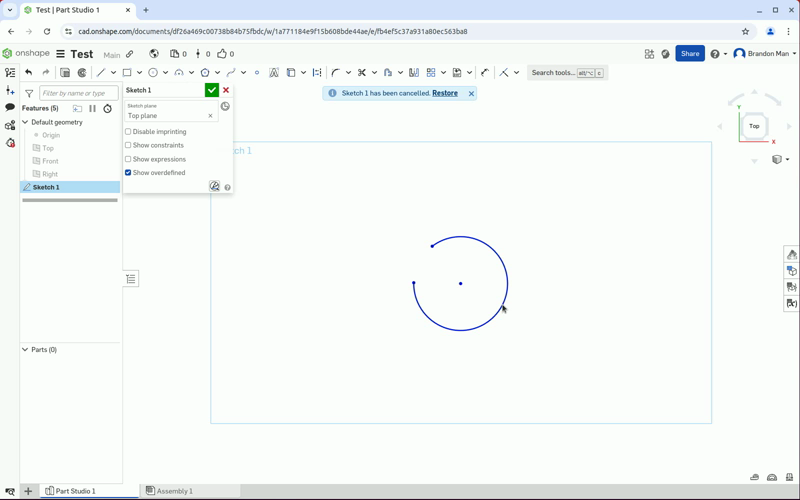
key(l)
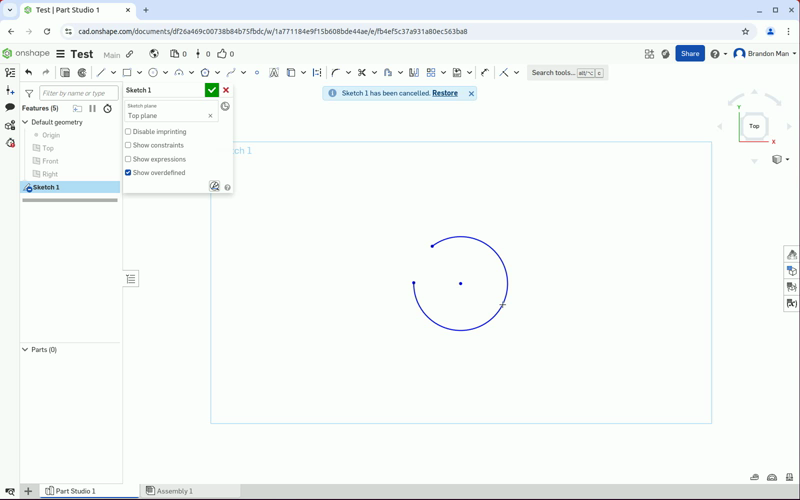
mouse_move(432, 246)
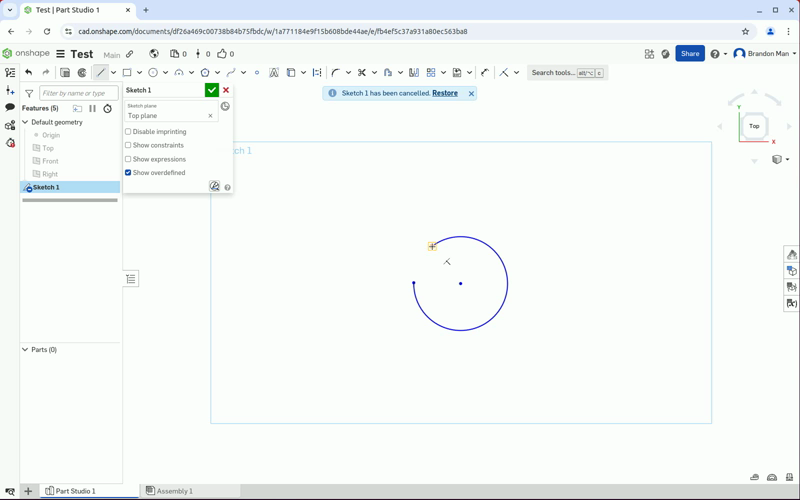
click(432, 246)
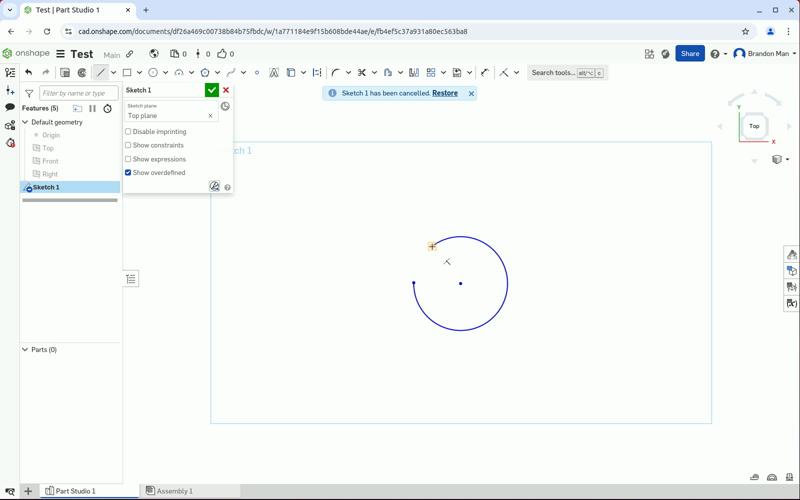
key_down(shift)
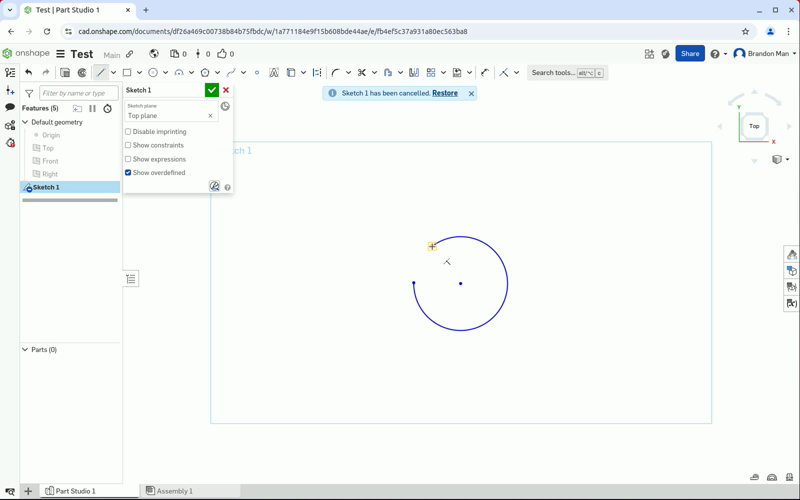
mouse_move(432, 174)
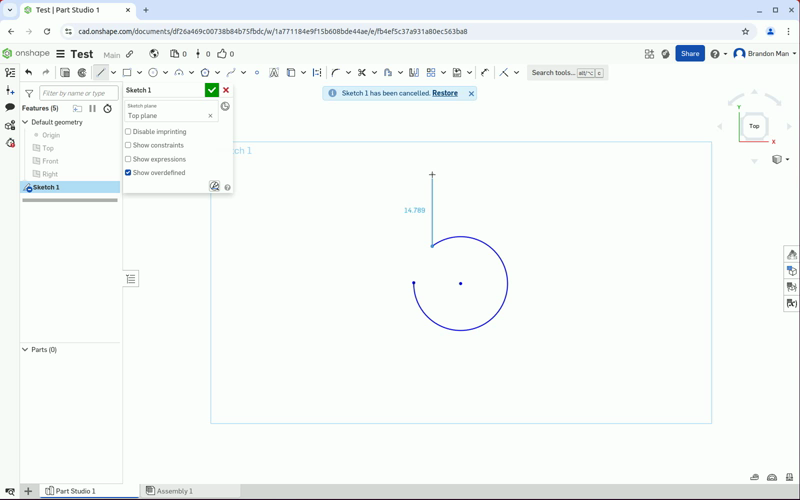
click(432, 174)
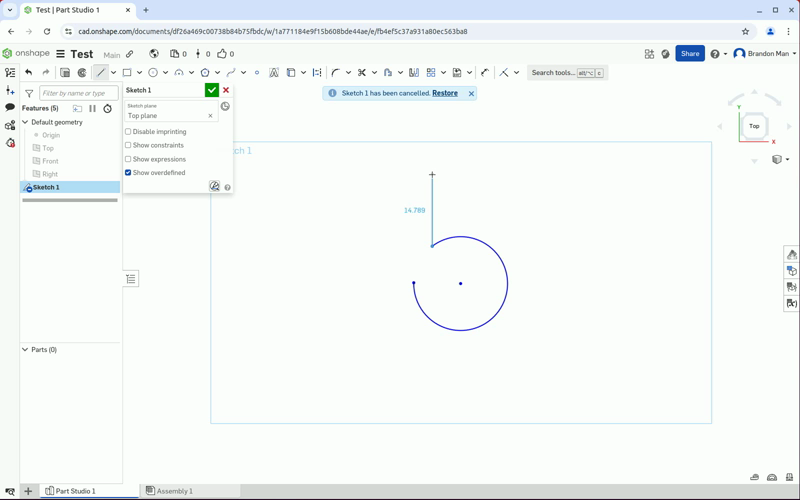
key_up(shift)
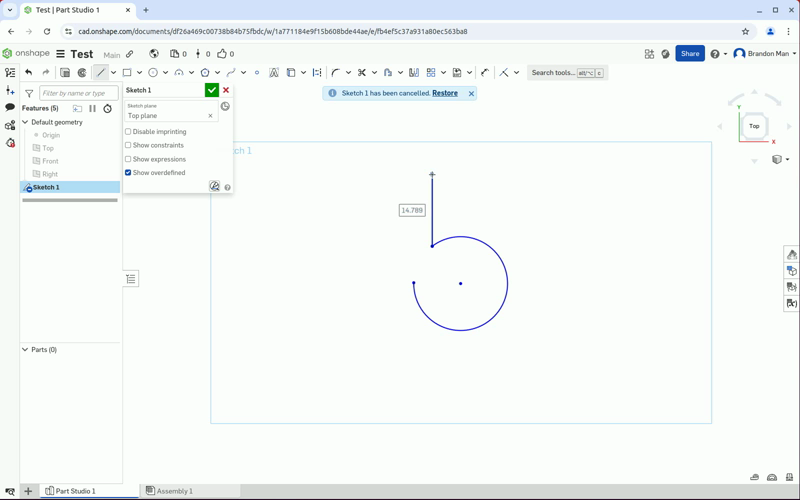
key(esc)
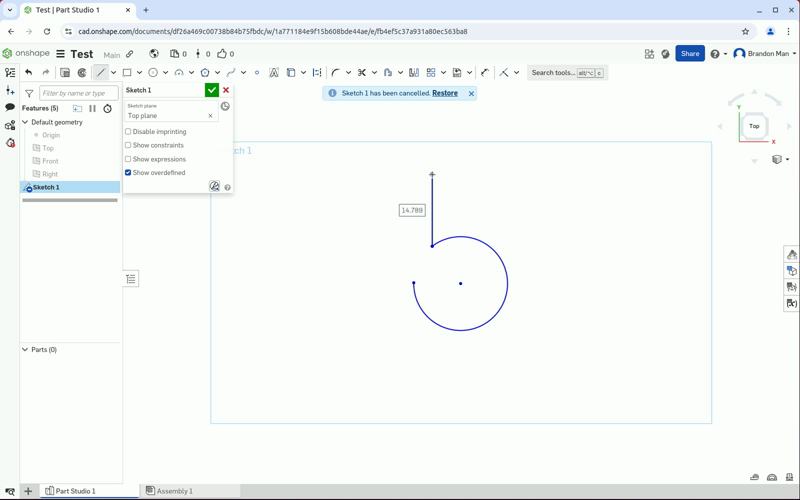
key(a)
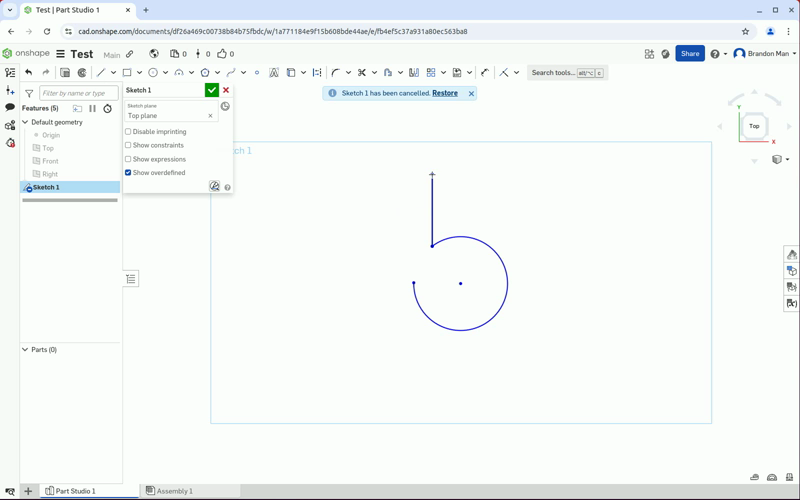
mouse_move(432, 174)
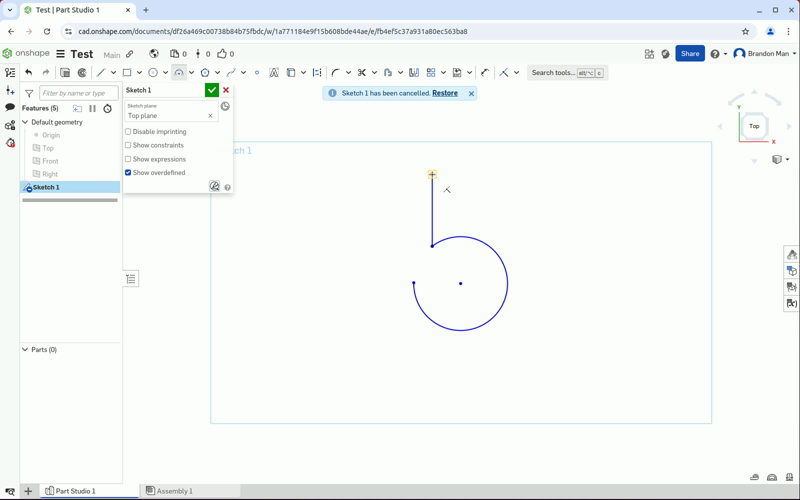
click(432, 174)
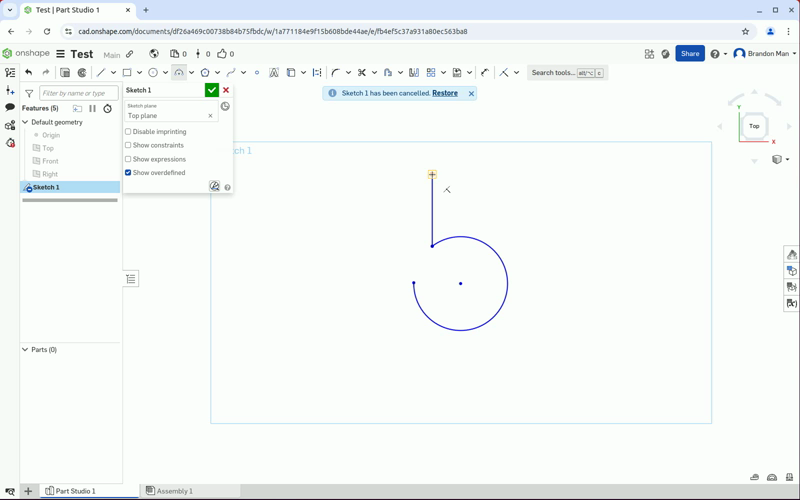
key_down(shift)
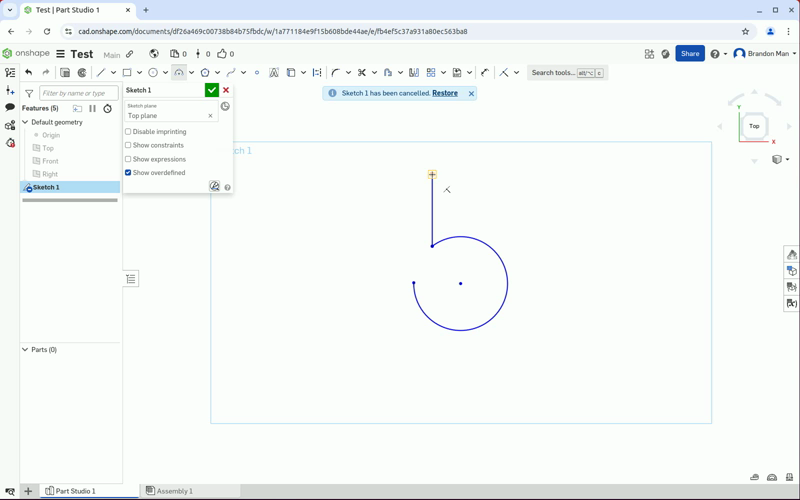
mouse_move(413, 180)
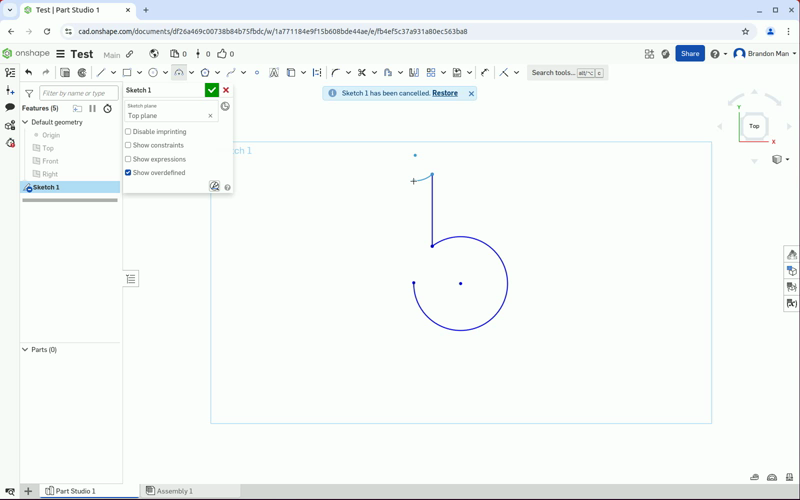
click(413, 180)
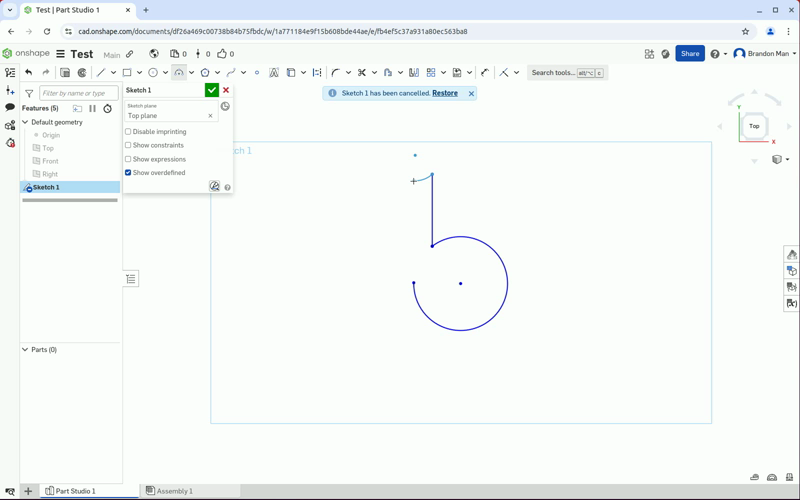
mouse_move(501, 391)
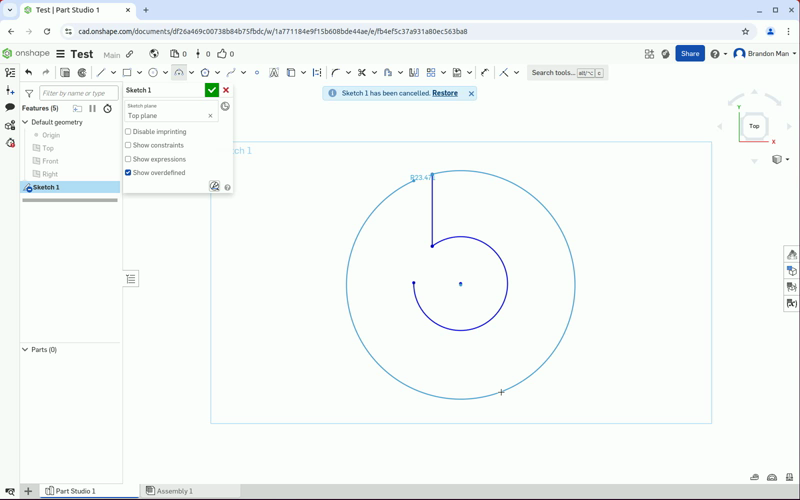
click(501, 391)
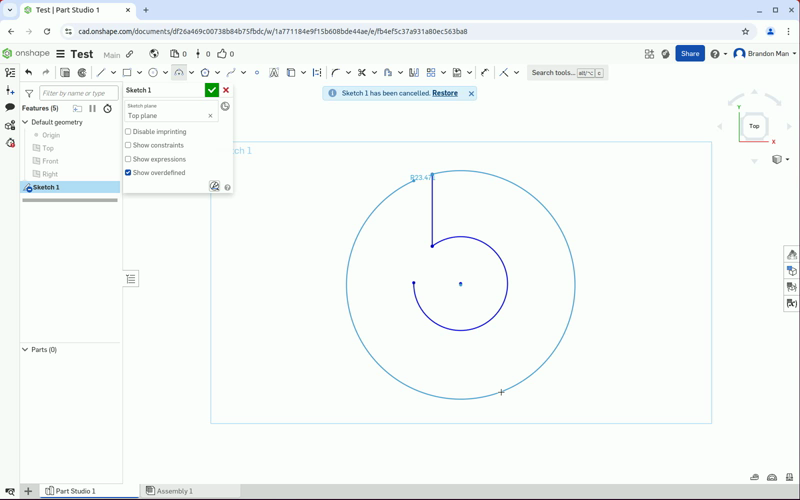
key_up(shift)
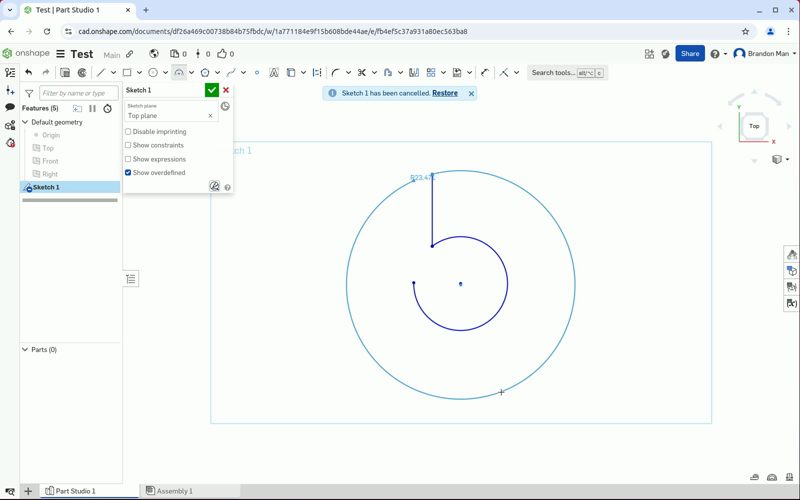
key(esc)
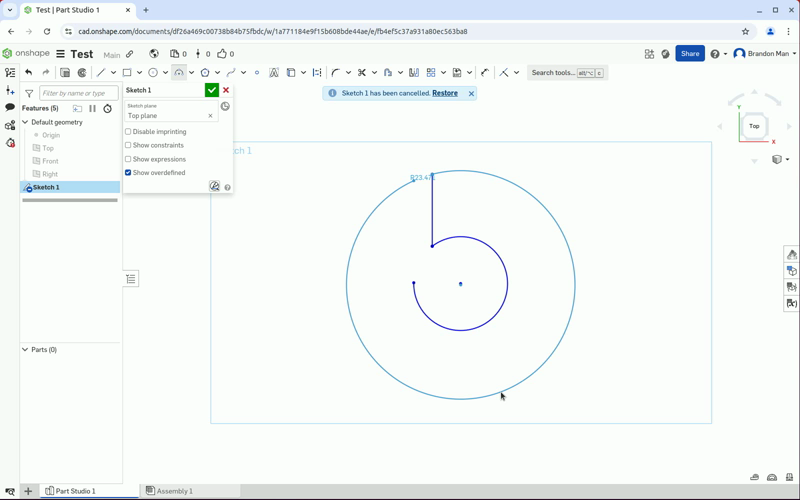
key(l)
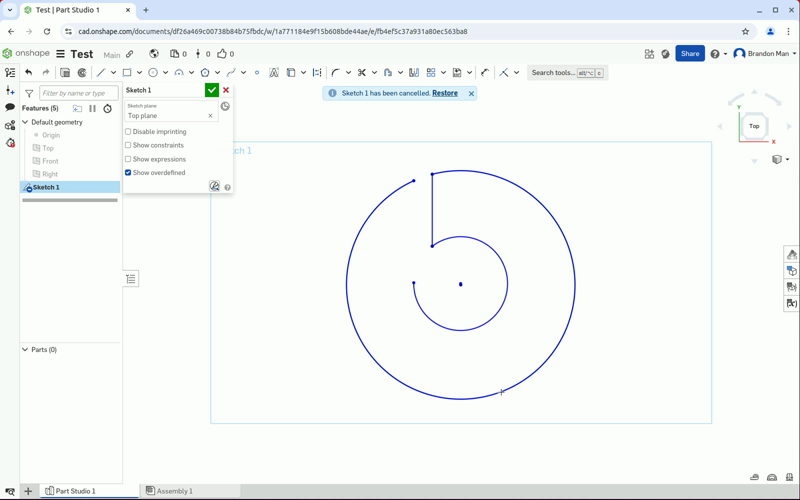
mouse_move(413, 180)
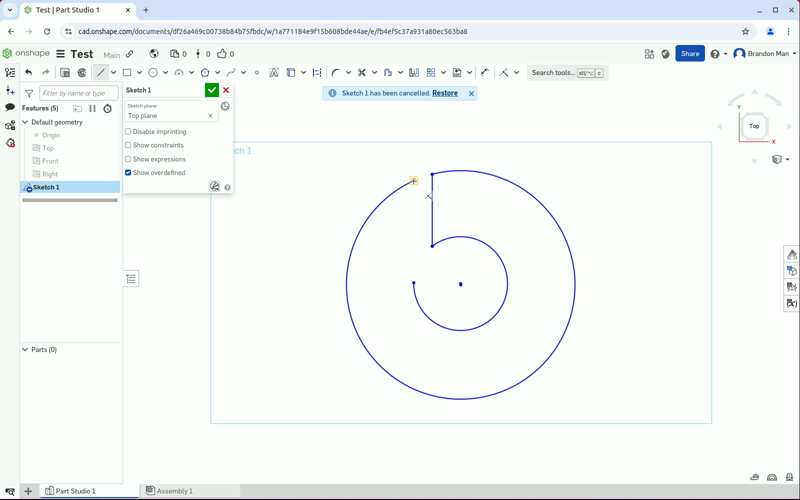
click(413, 180)
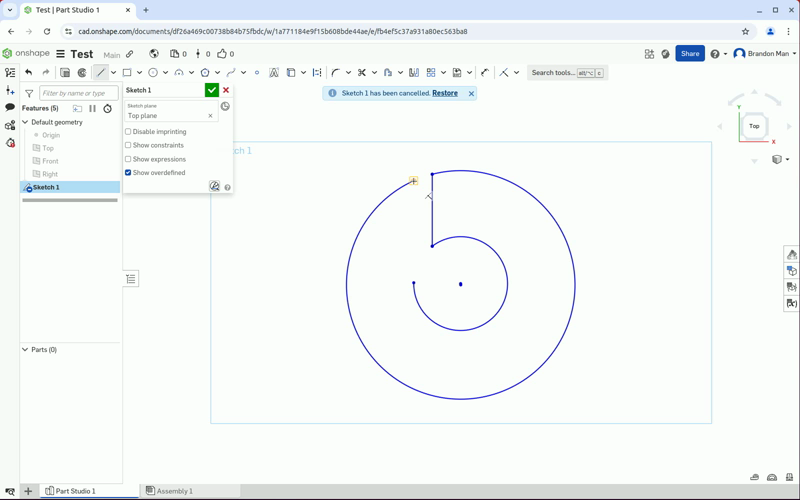
key_down(shift)
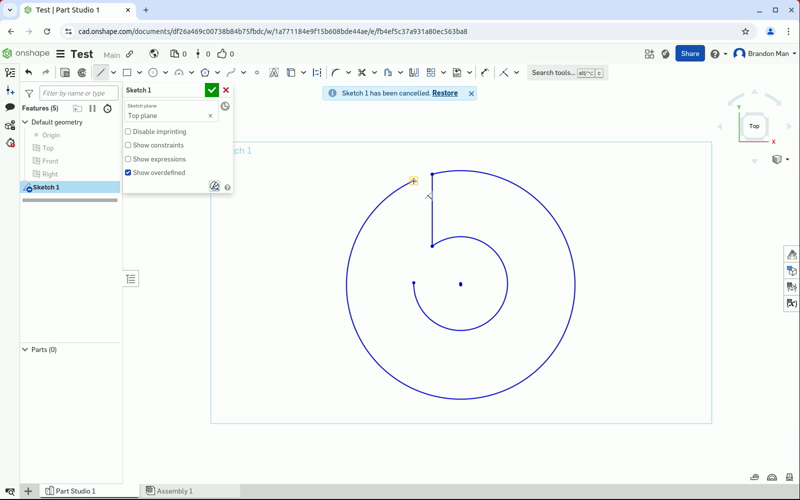
mouse_move(413, 282)
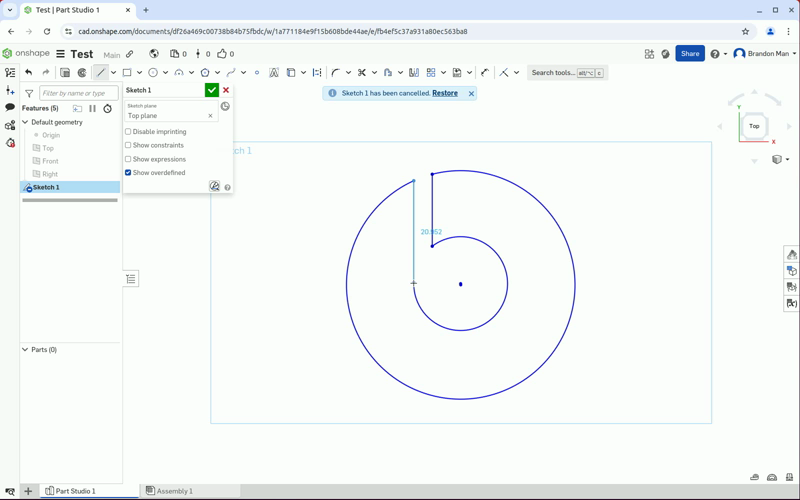
key_up(shift)
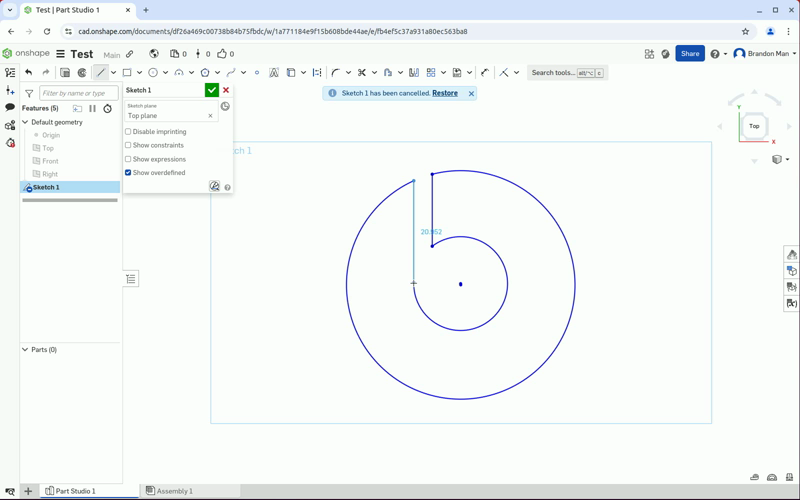
click(413, 282)
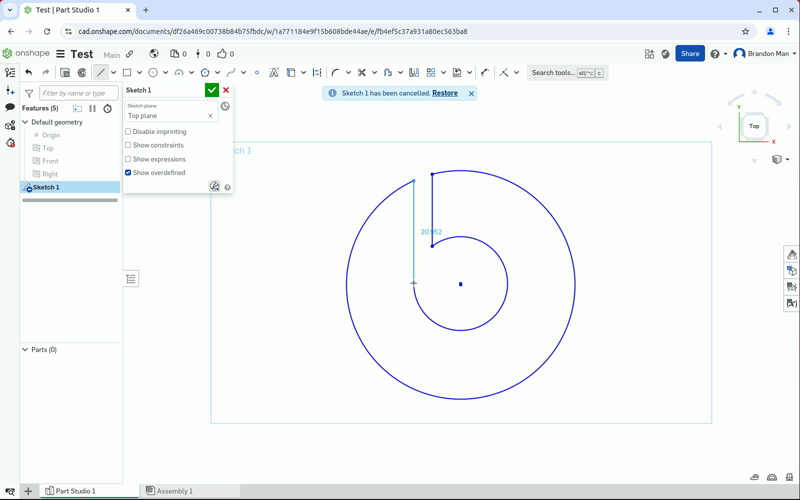
key(esc)
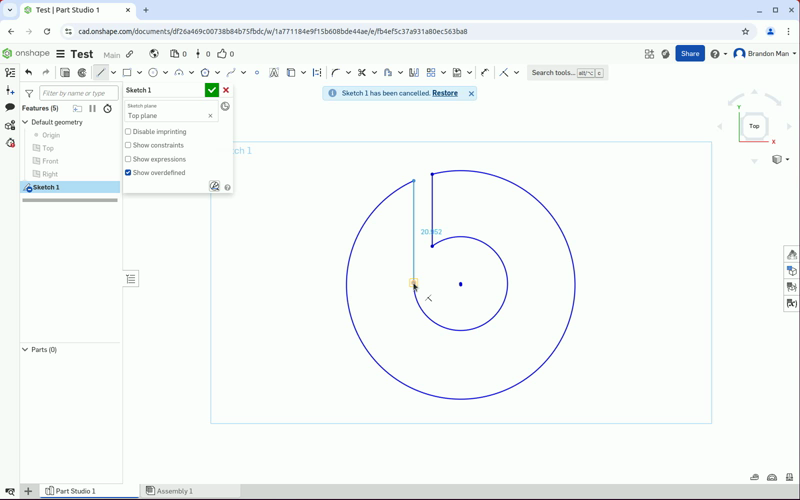
mouse_move(537, 274)
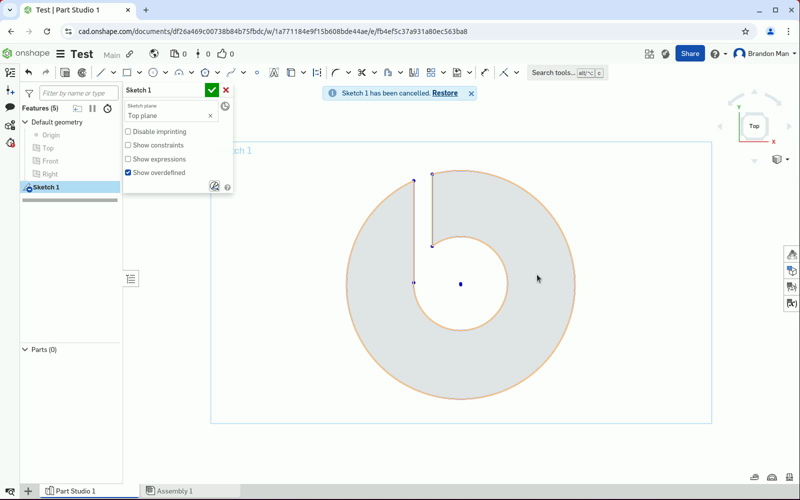
click(537, 274)
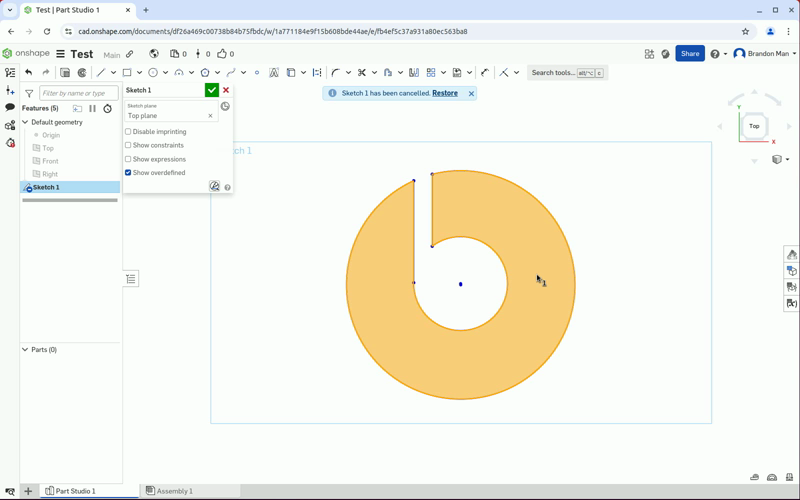
mouse_move(73, 352)
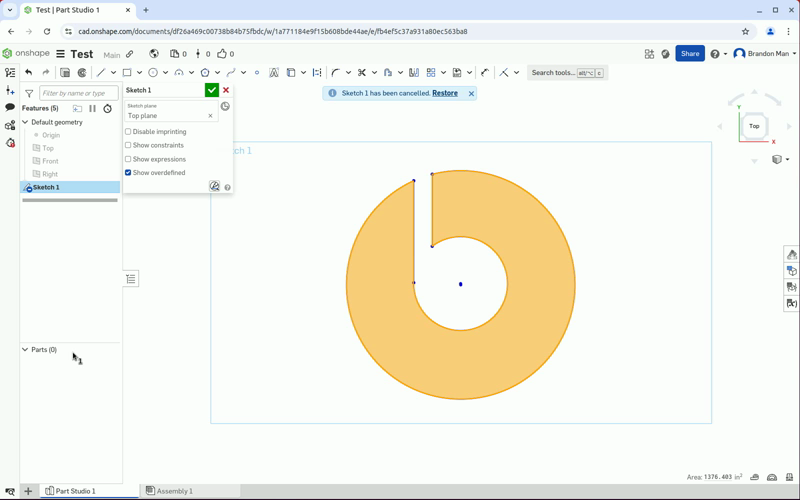
key(shift+y)
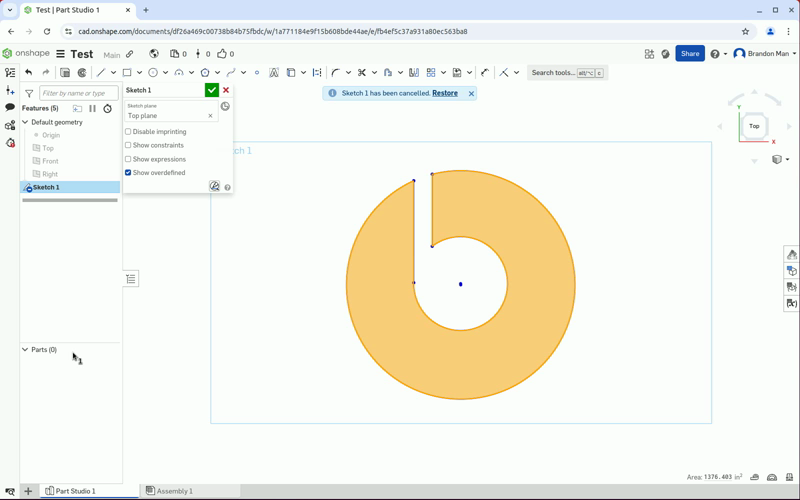
key(shift+e)
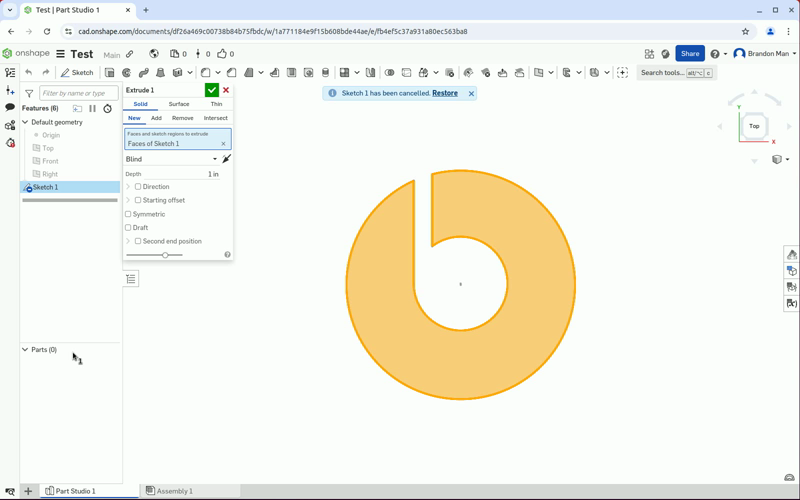
mouse_move(143, 106)
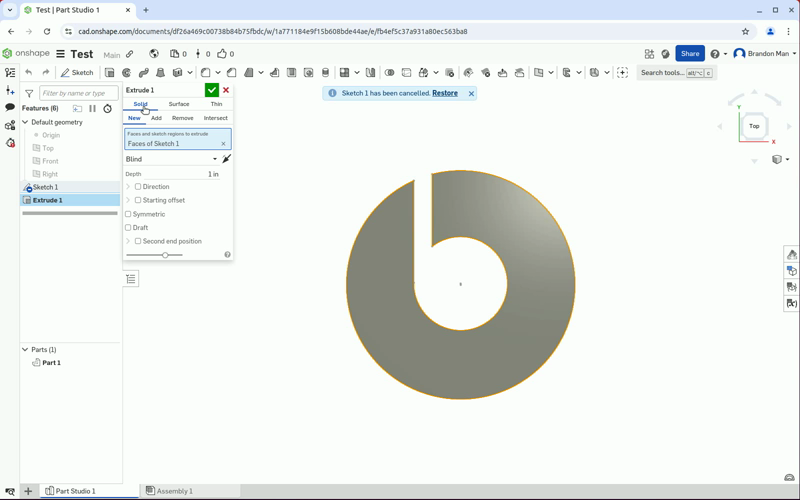
click(143, 106)
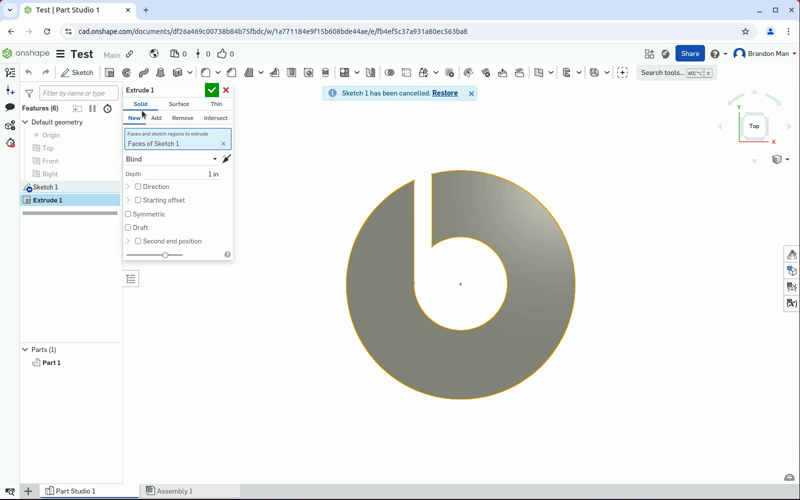
mouse_move(137, 120)
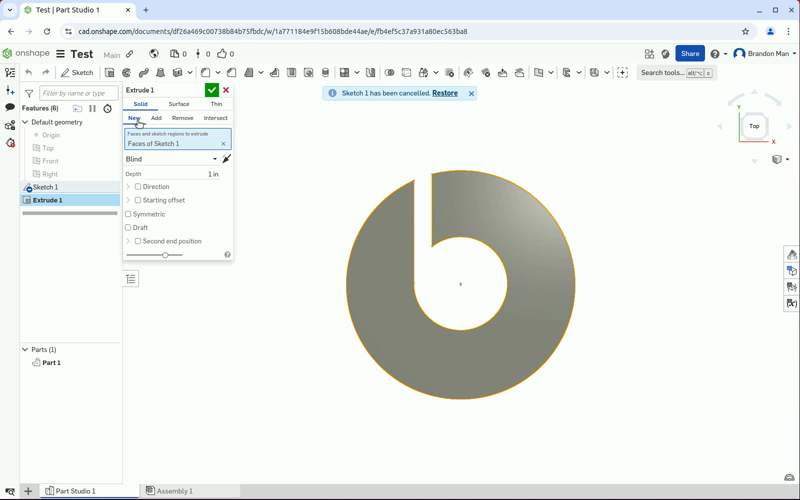
click(137, 120)
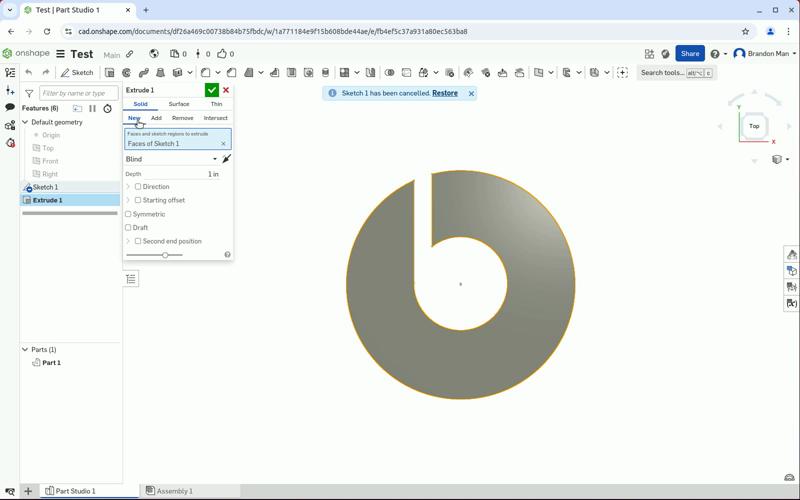
key(tab, 4)
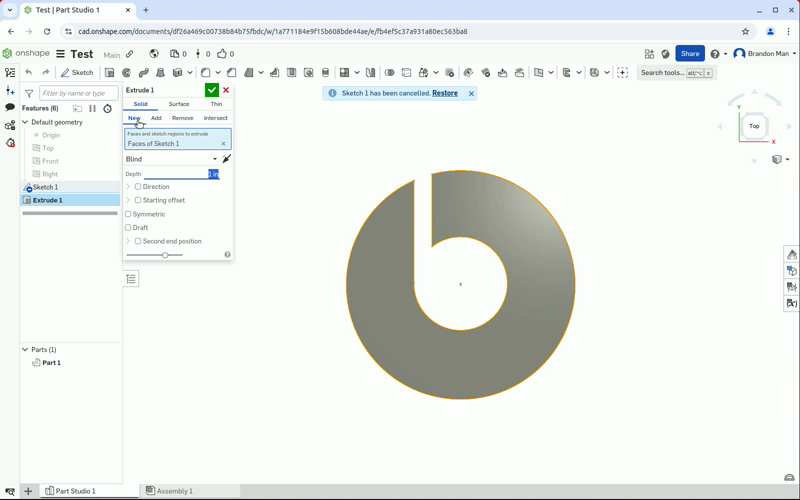
text(2.407)
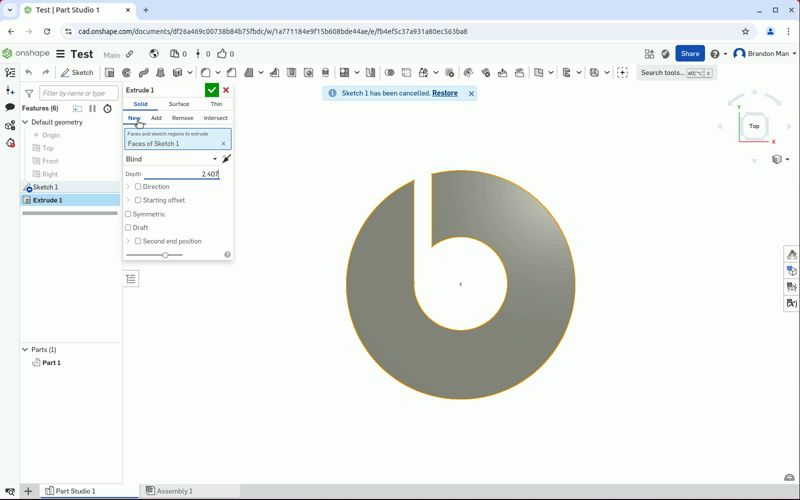
key(enter)
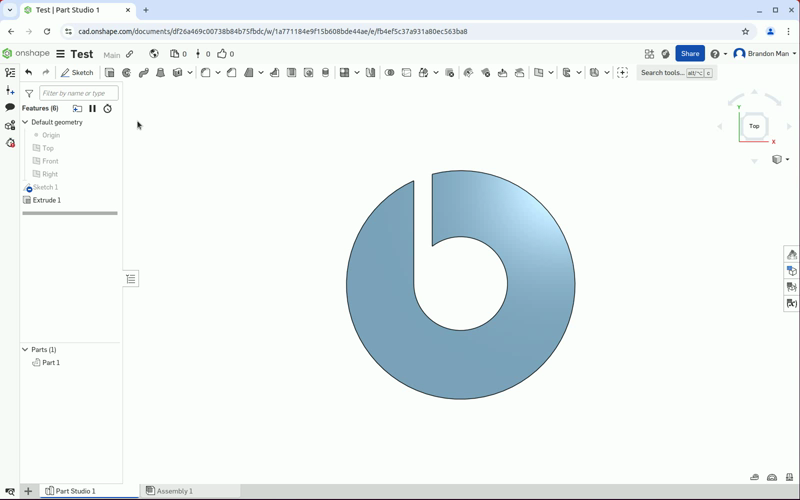
key(shift+h)
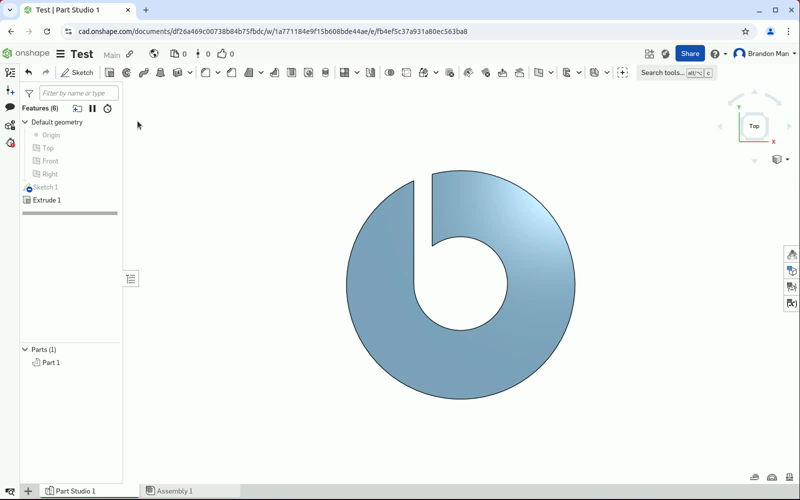
key(shift+h)
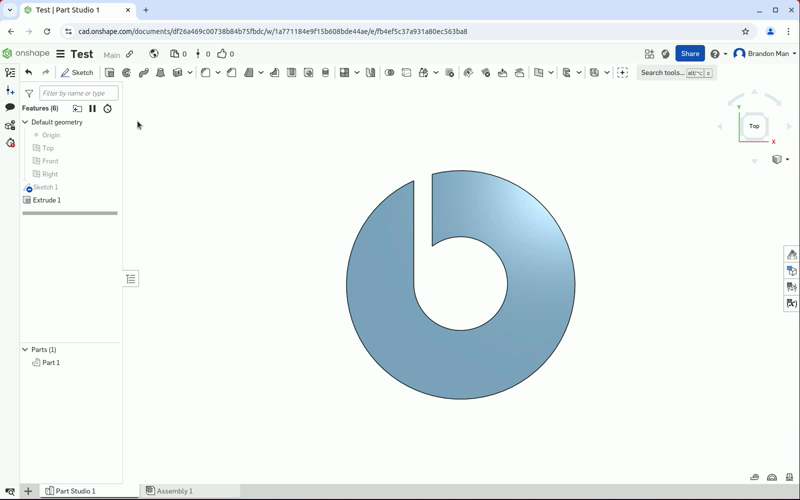
mouse_move(73, 189)
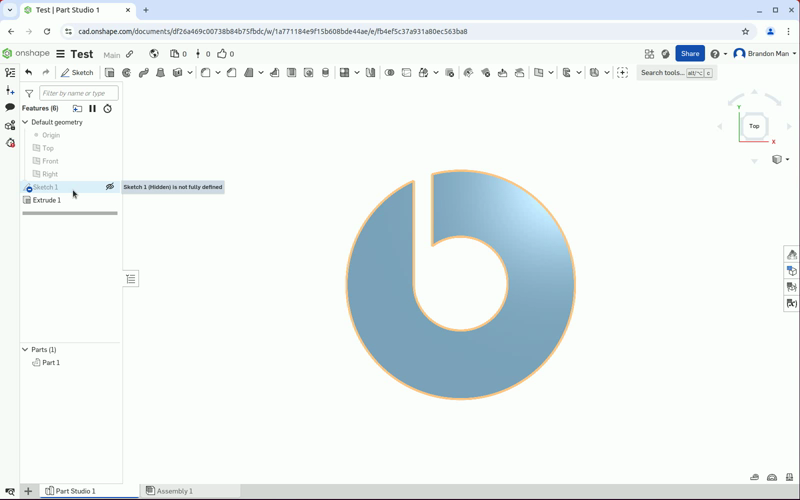
click(73, 189)
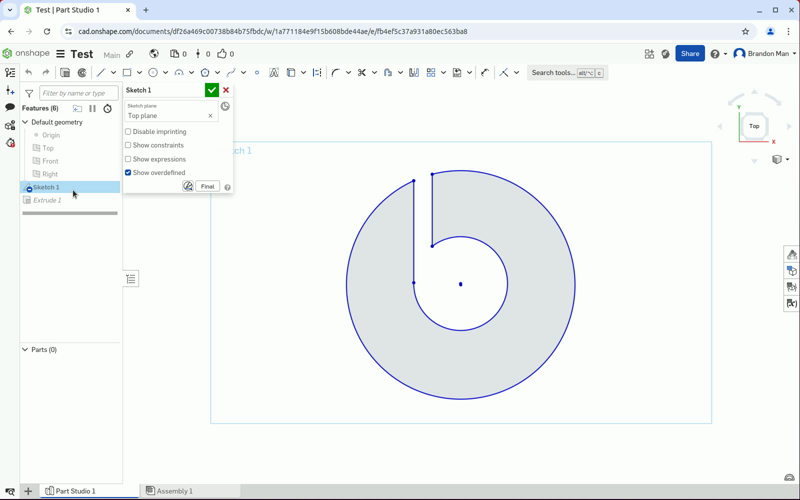
mouse_move(229, 92)
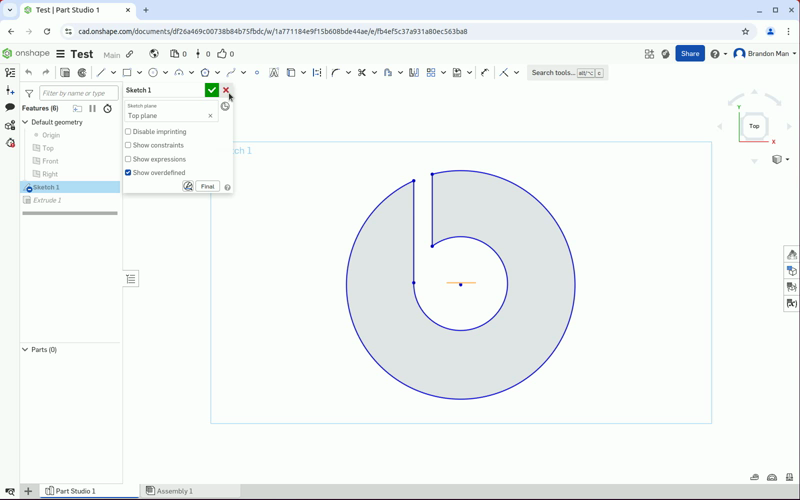
click(229, 92)
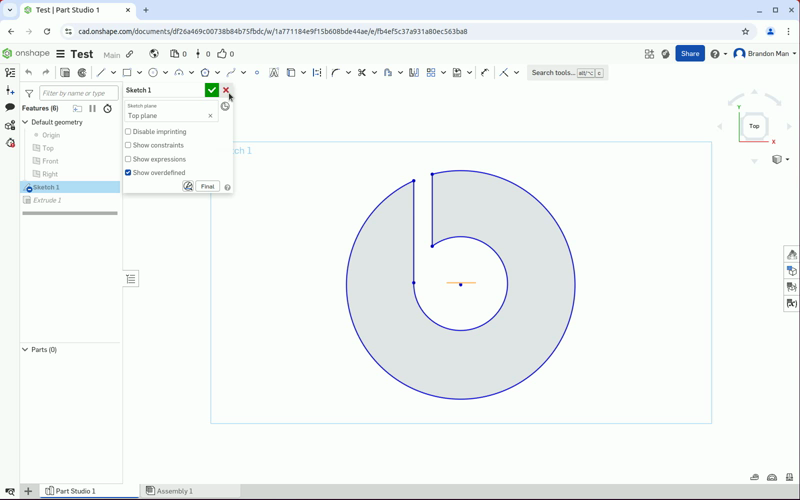
key(shift+s)
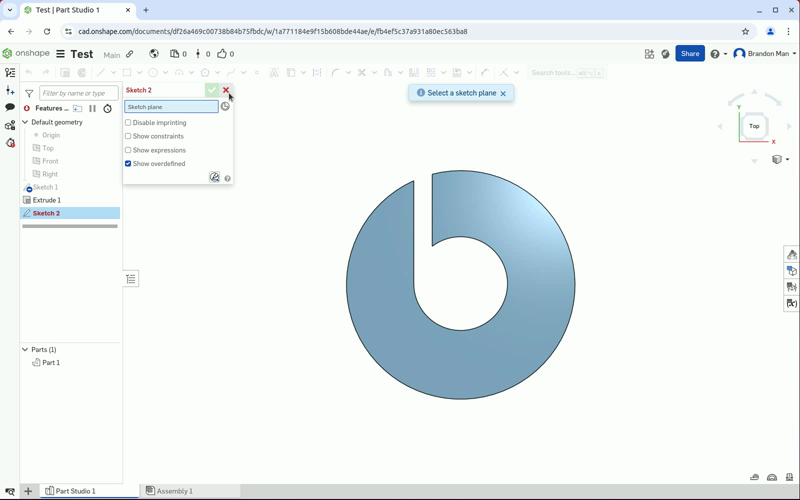
mouse_move(73, 150)
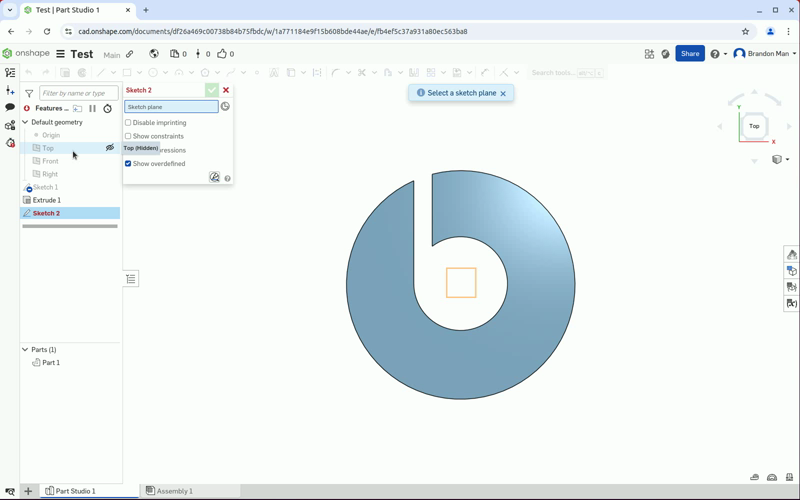
click(73, 150)
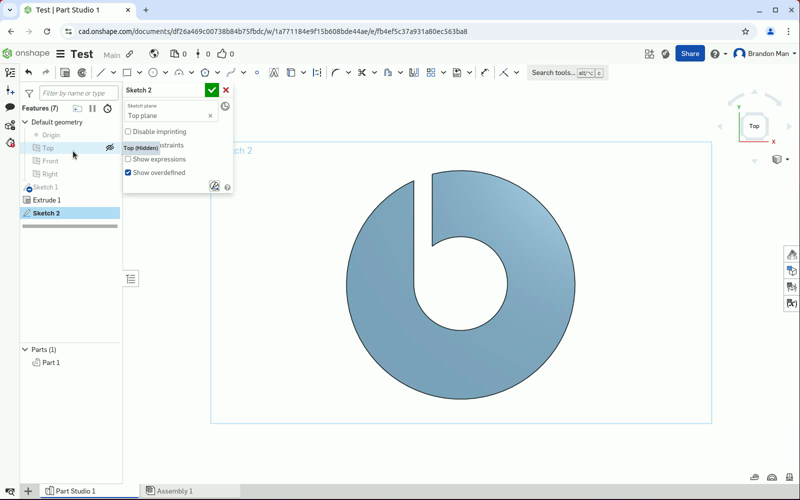
mouse_move(73, 352)
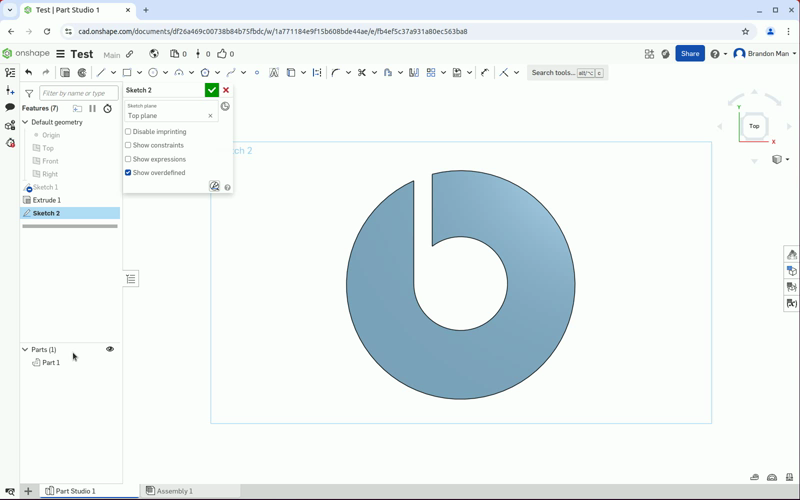
key(y)
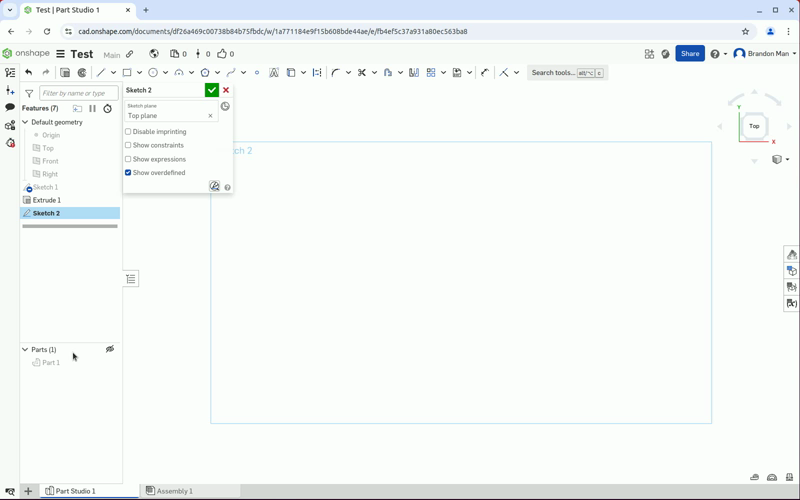
key(c)
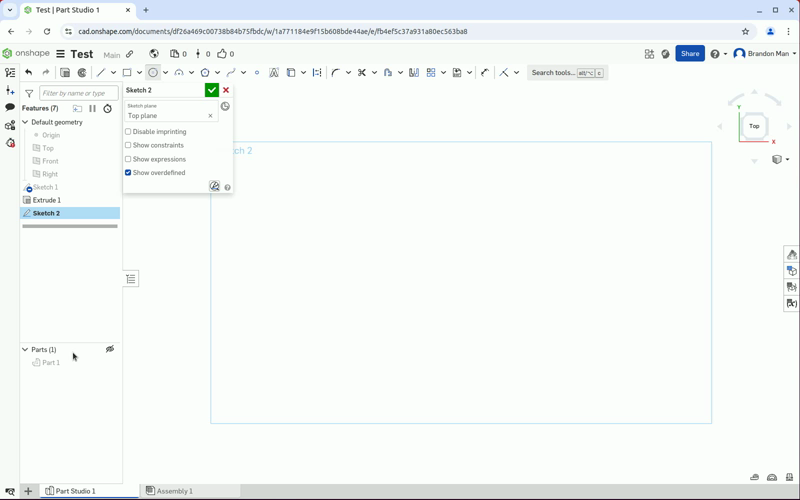
key_down(shift)
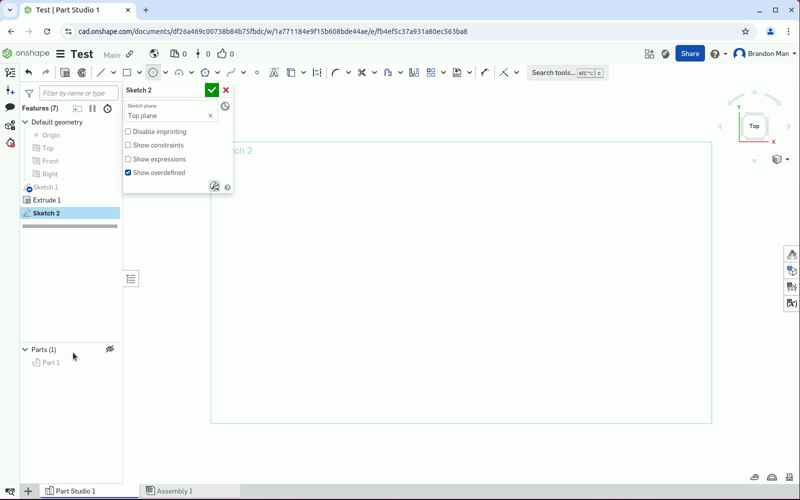
mouse_move(461, 282)
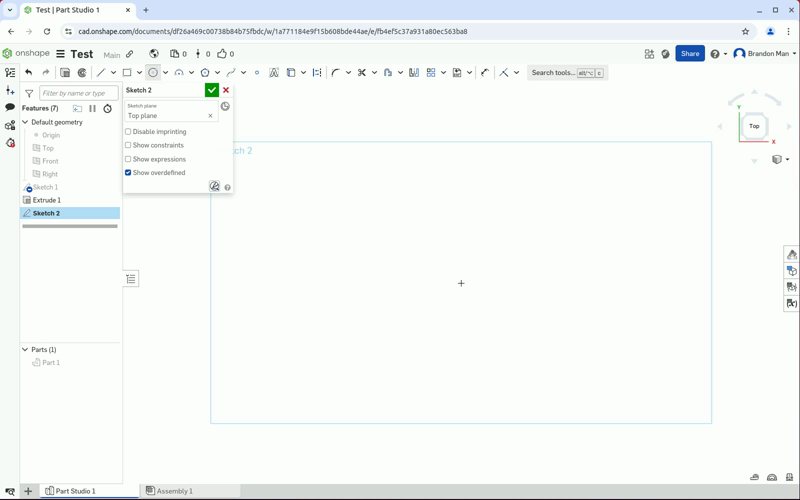
click(461, 282)
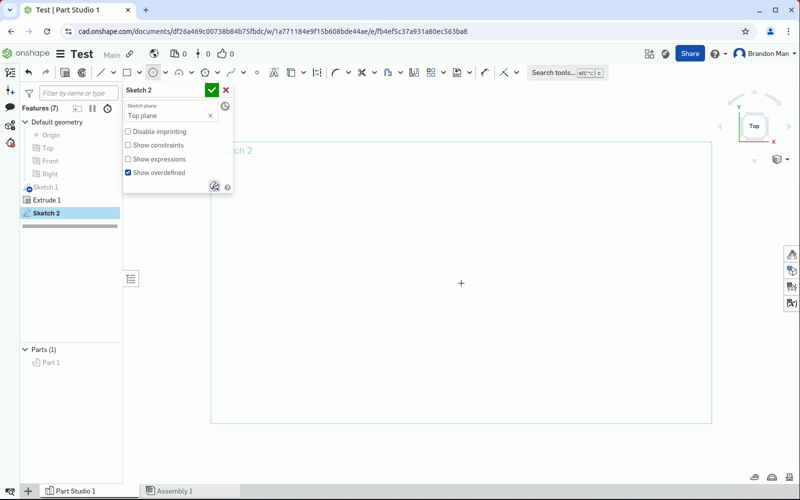
key_up(shift)
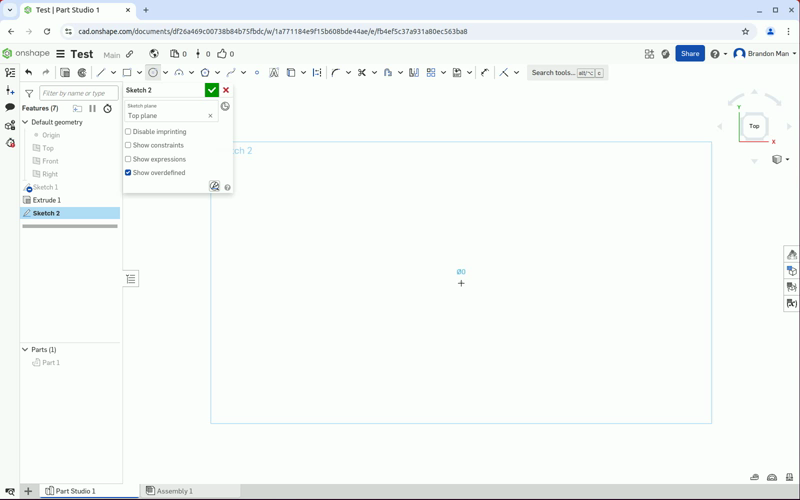
mouse_move(490, 282)
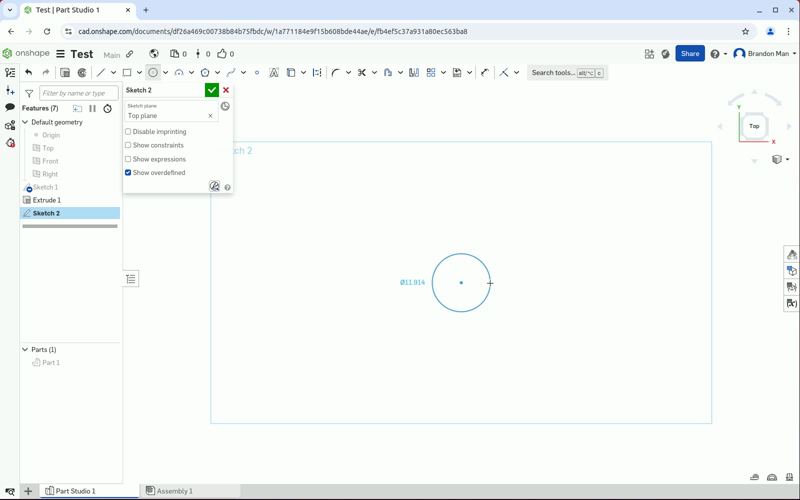
click(490, 282)
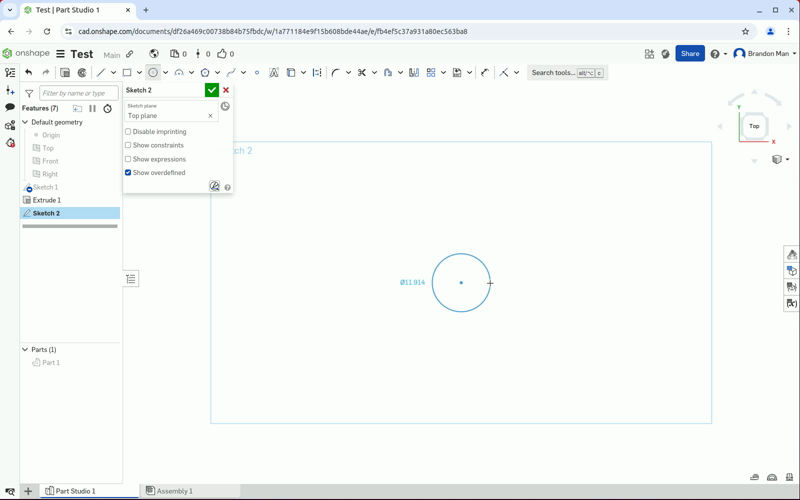
key(esc)
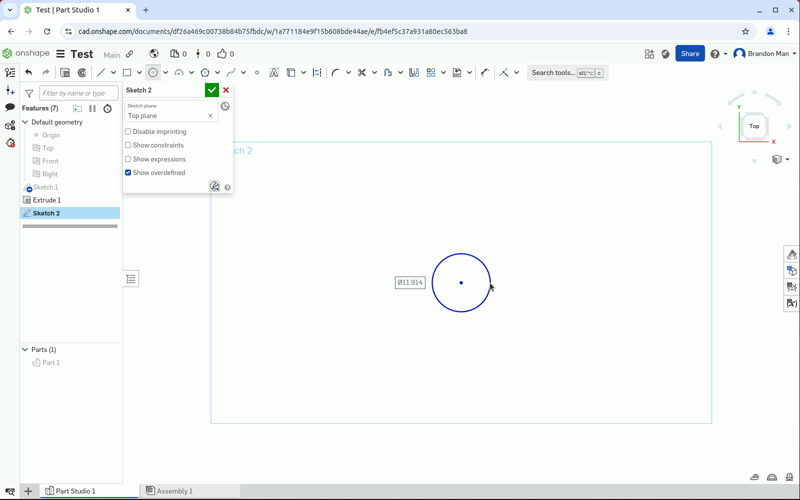
mouse_move(467, 258)
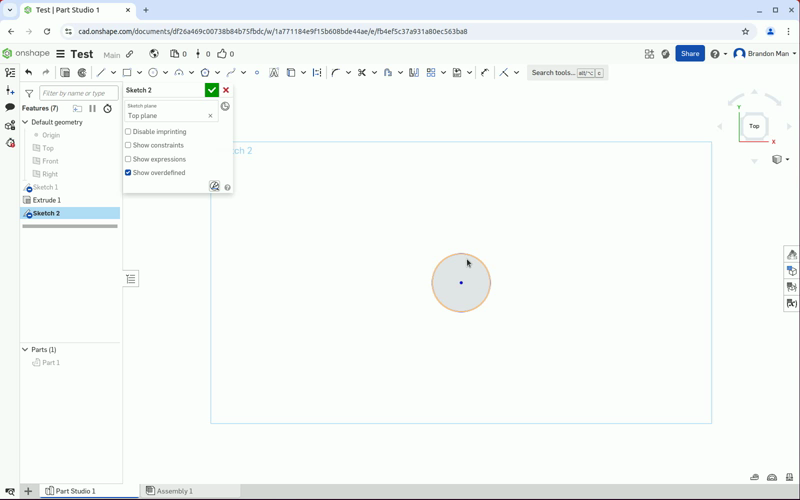
click(467, 258)
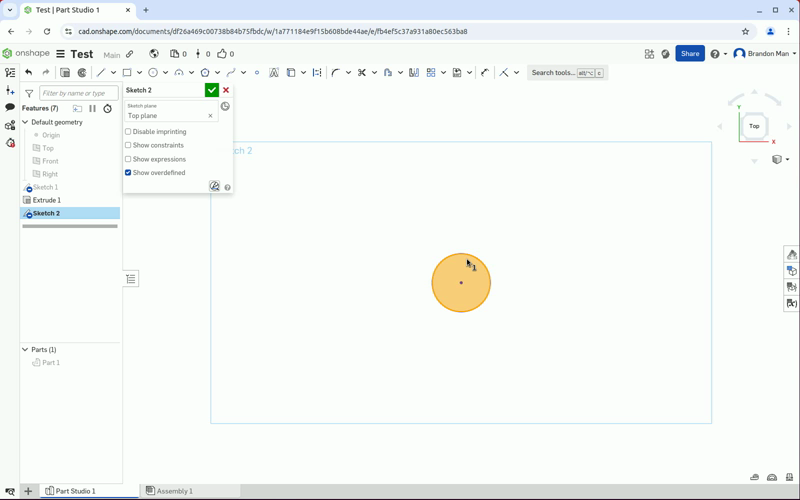
mouse_move(73, 352)
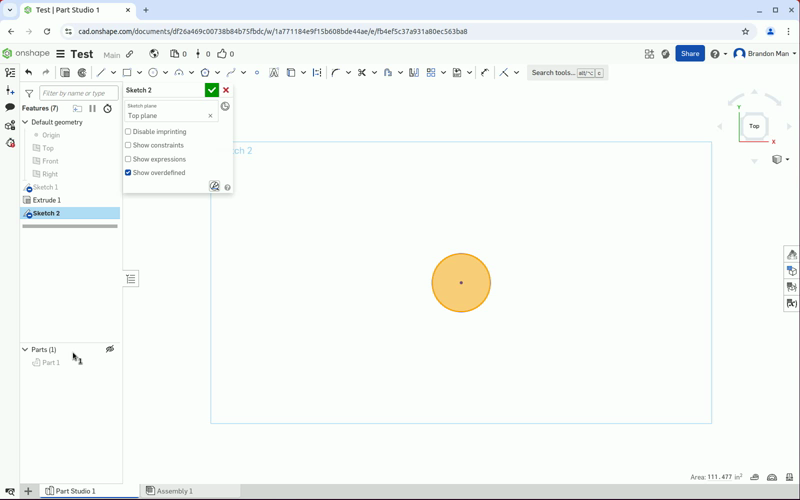
key(shift+y)
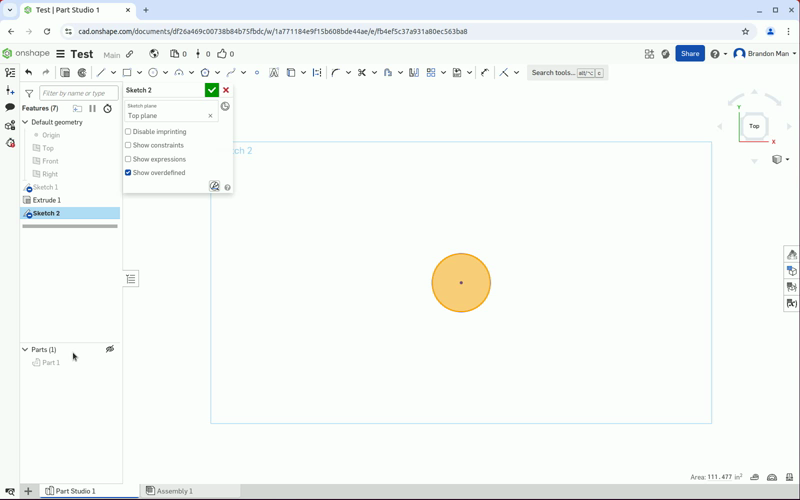
key(shift+e)
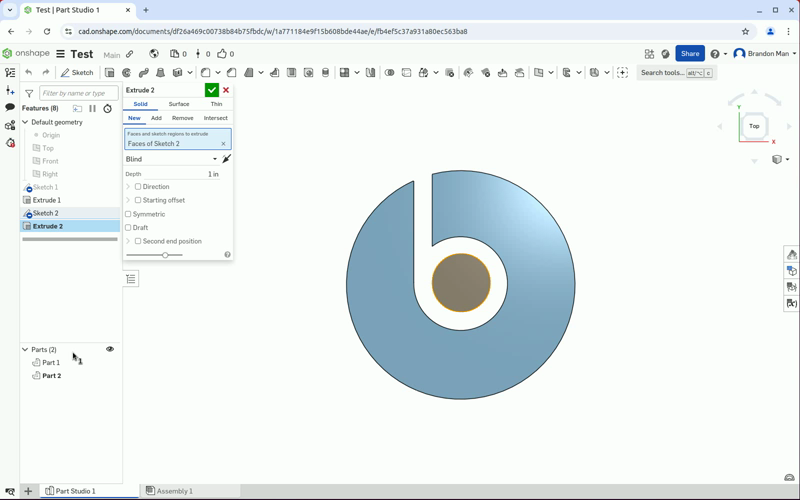
mouse_move(143, 106)
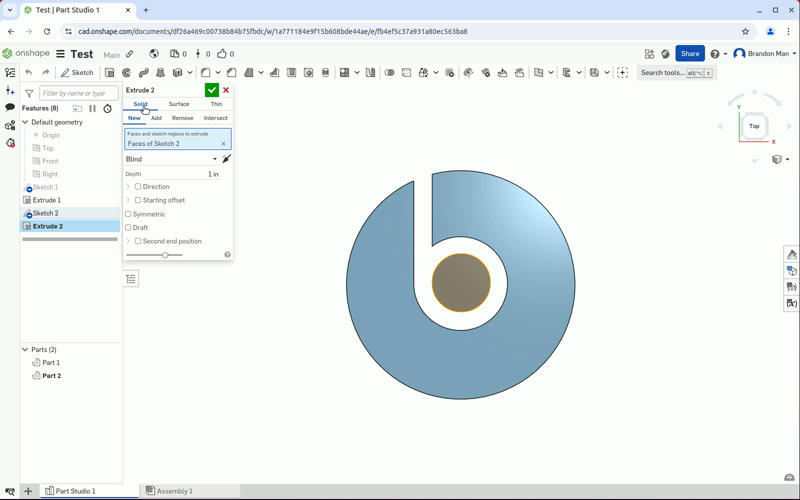
click(143, 106)
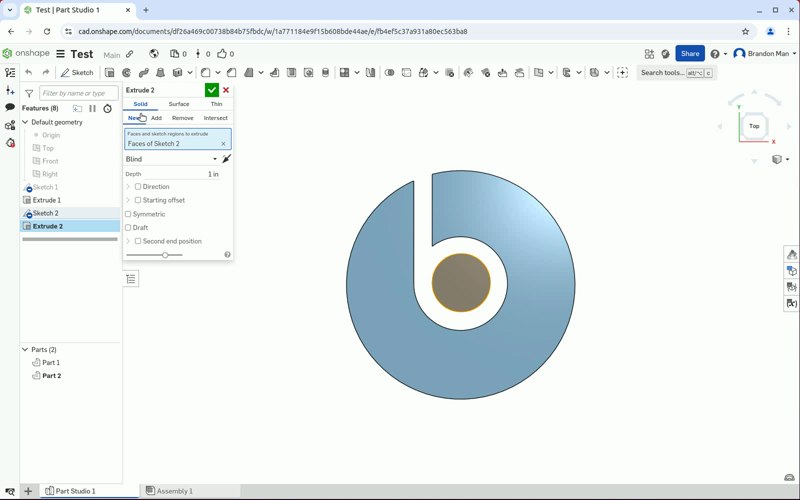
mouse_move(137, 120)
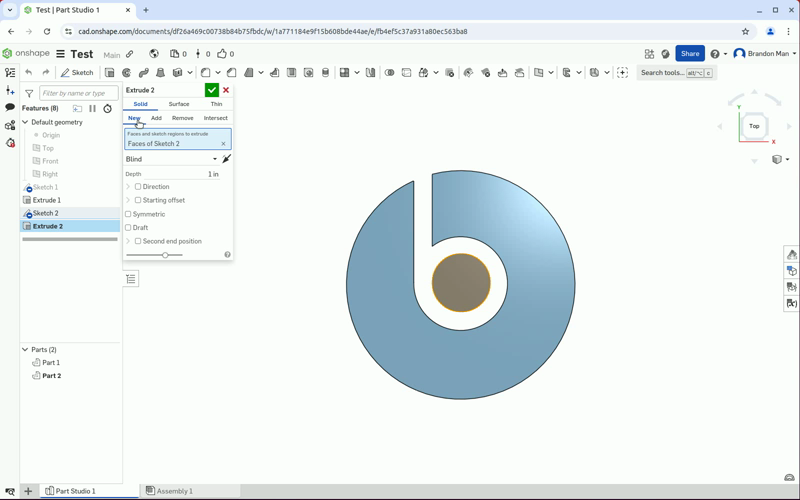
click(137, 120)
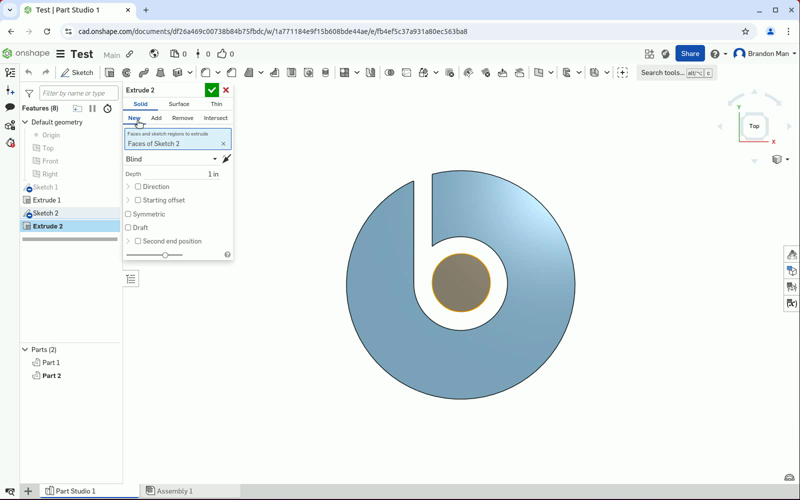
key(tab, 4)
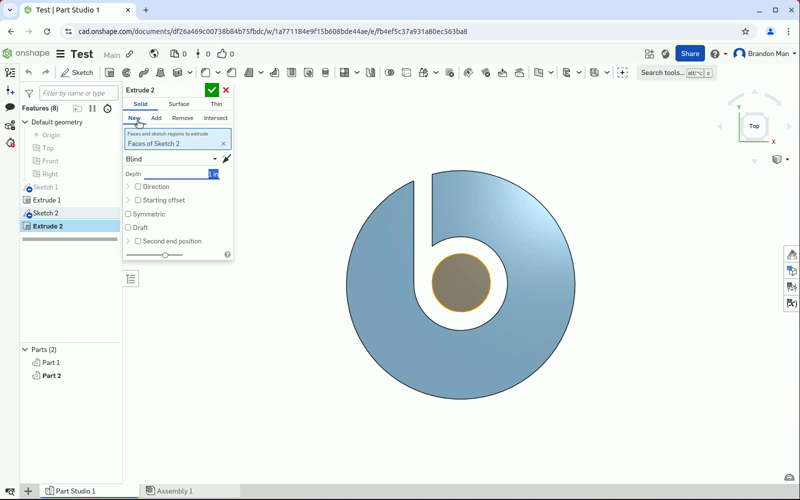
text(2.407)
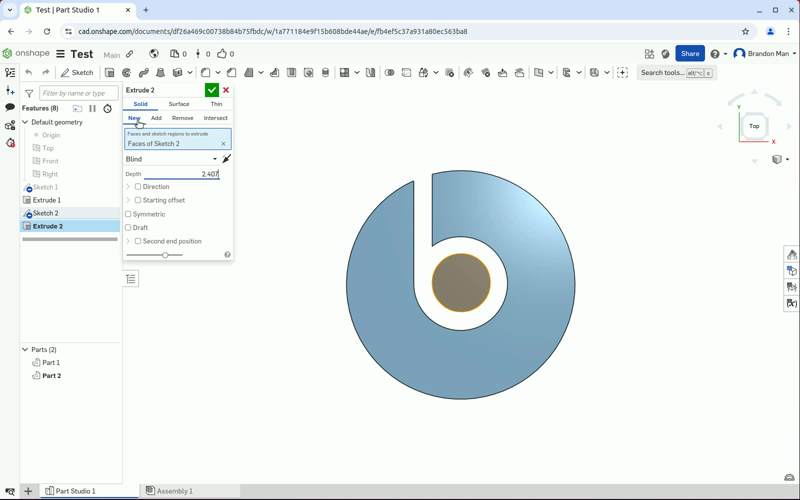
key(enter)
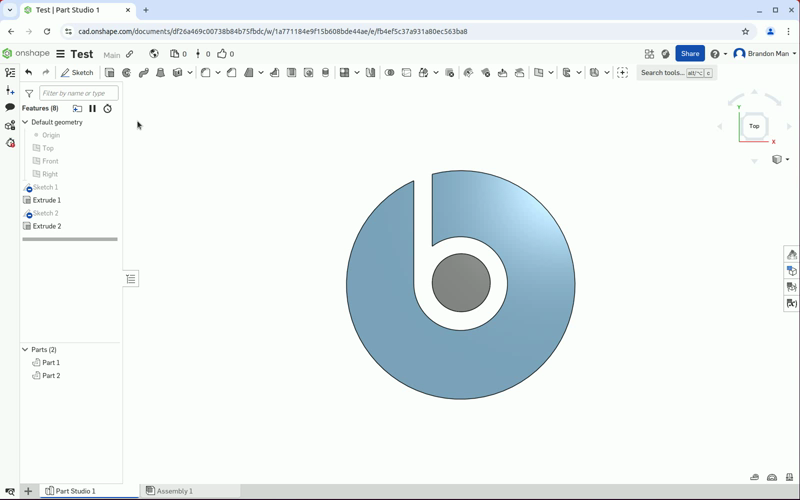
key(shift+h)
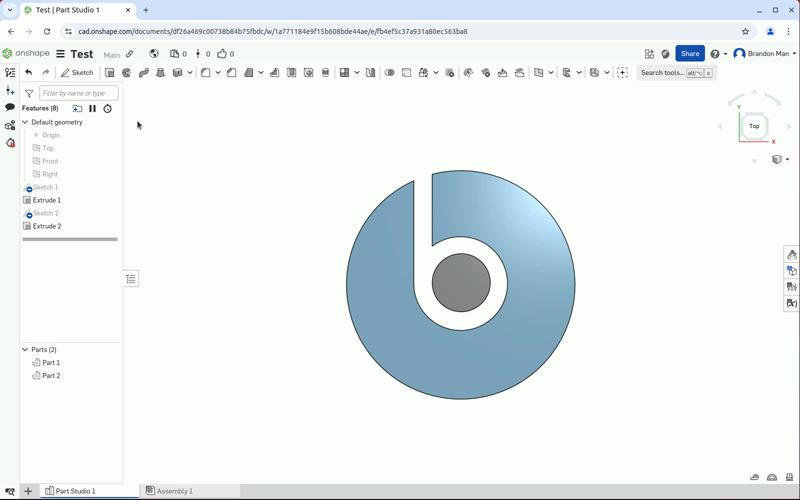
key(shift+h)
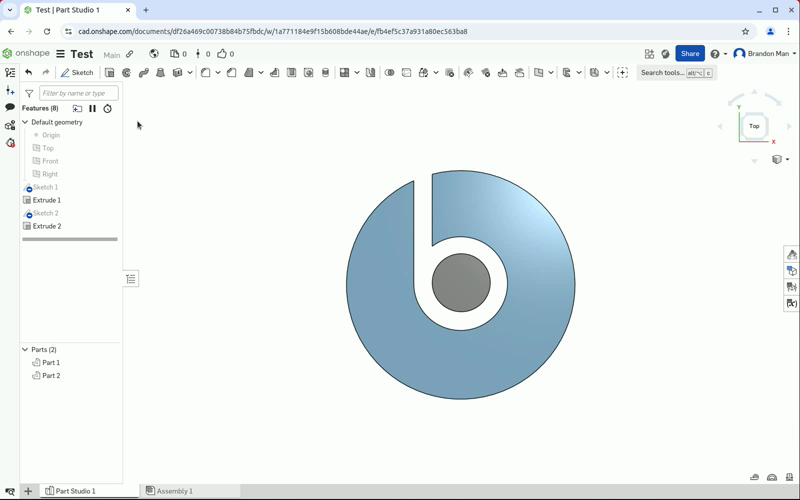
mouse_move(73, 189)
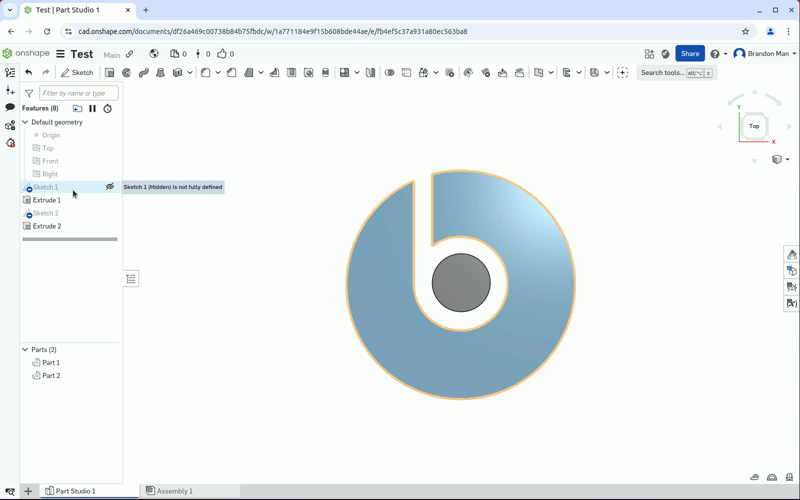
click(73, 189)
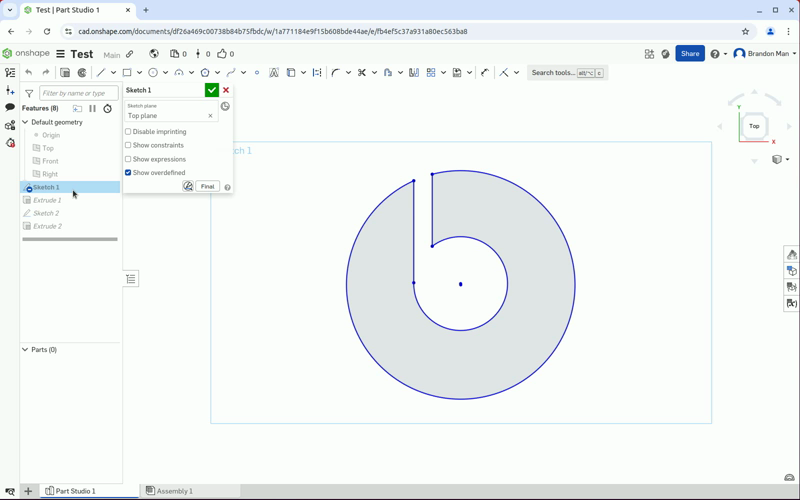
mouse_move(229, 92)
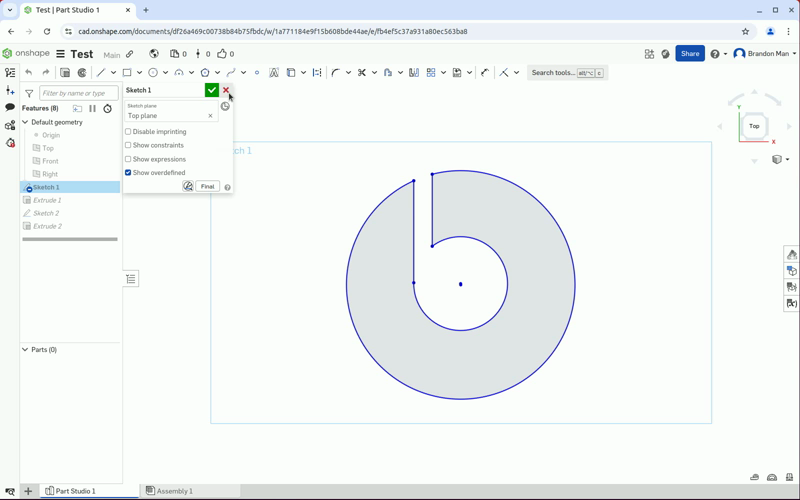
click(229, 92)
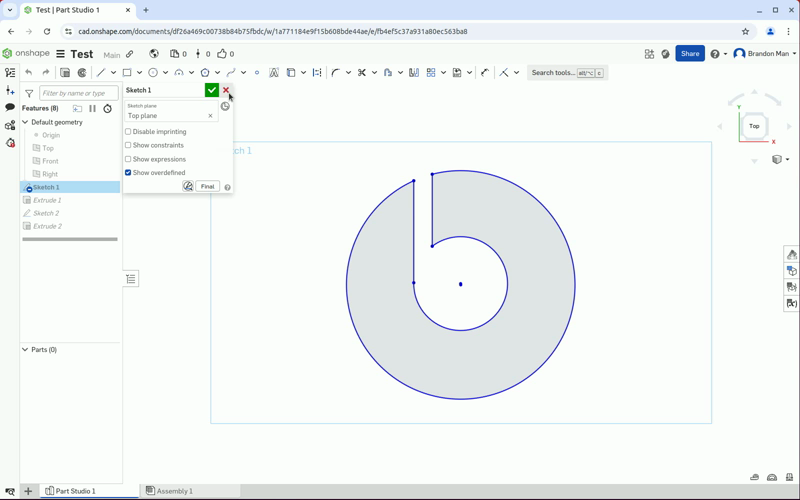
key(shift+s)
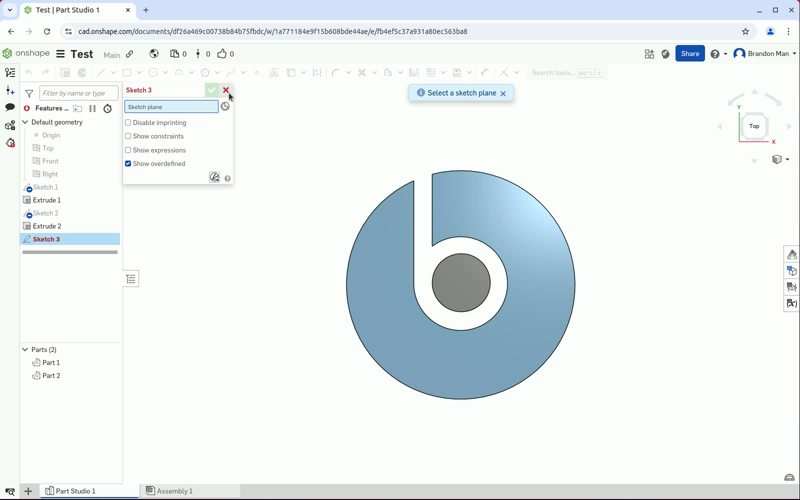
mouse_move(73, 150)
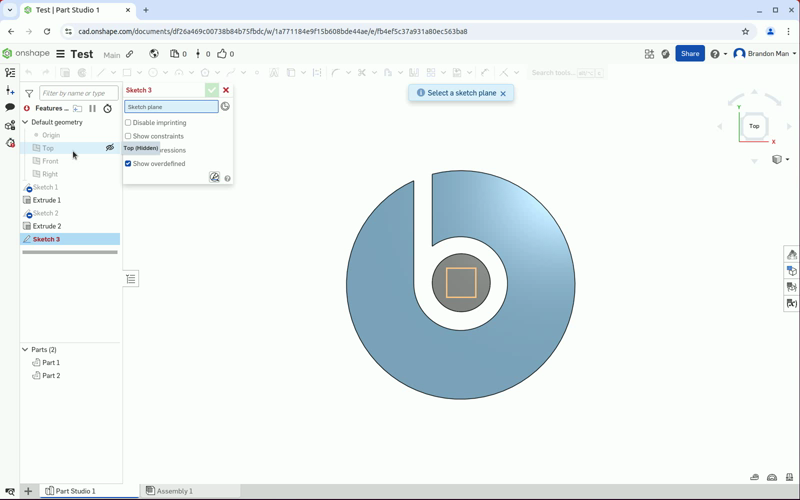
click(73, 150)
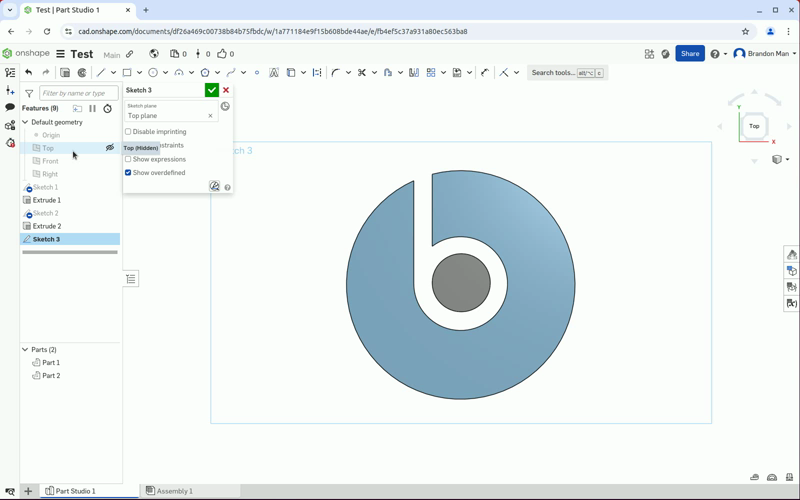
mouse_move(73, 352)
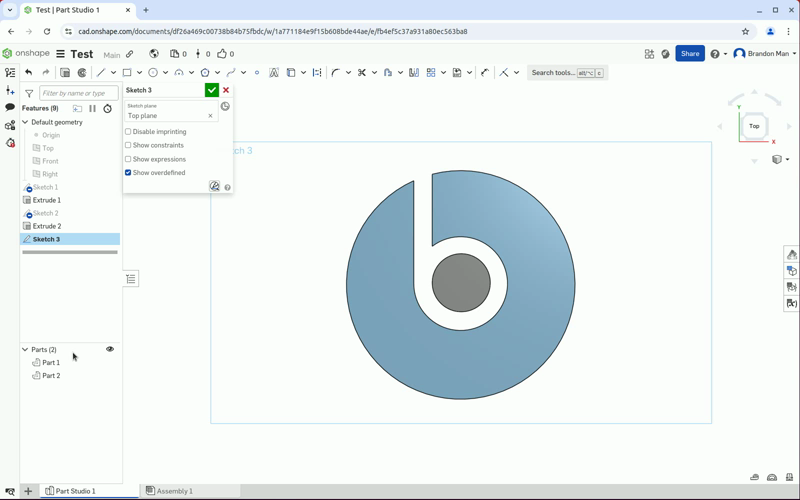
key(y)
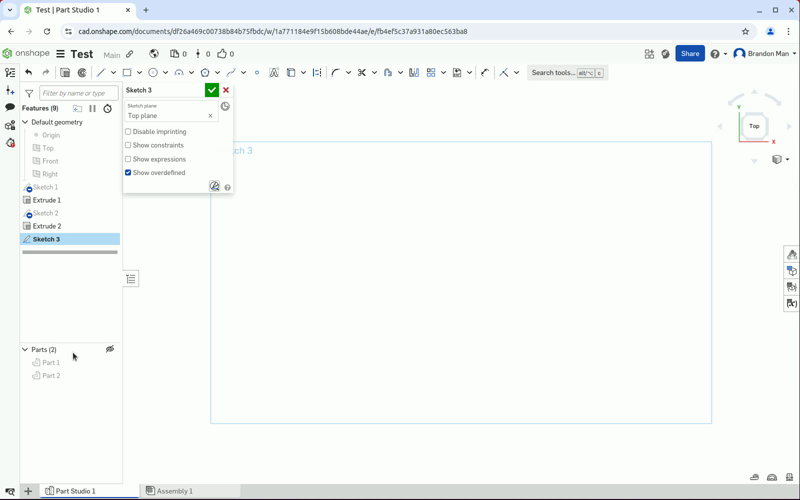
key(a)
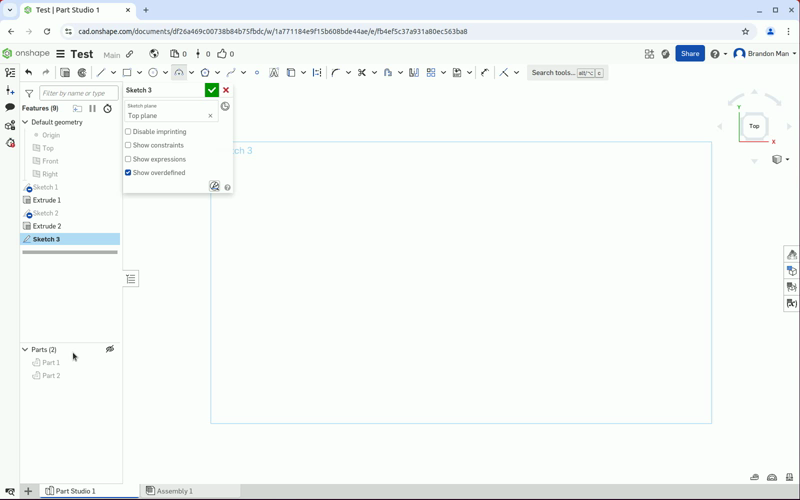
key_down(shift)
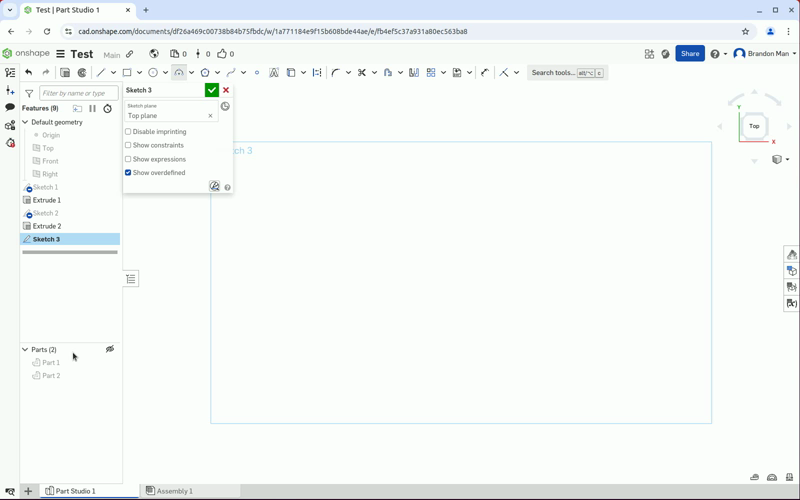
mouse_move(413, 282)
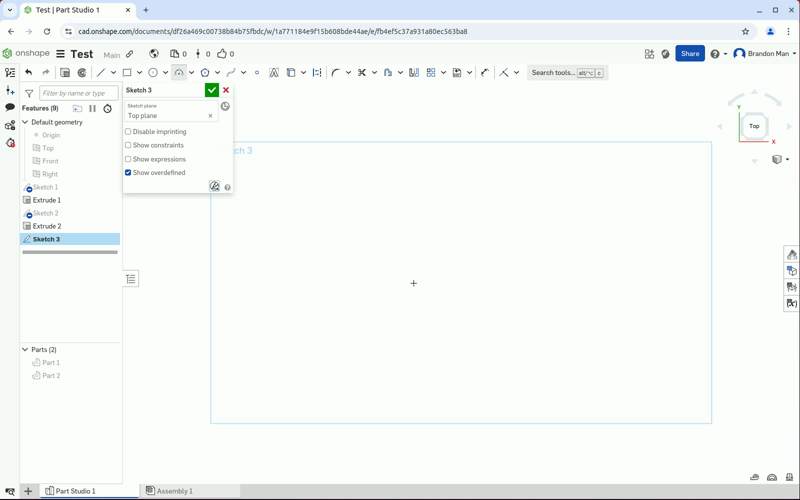
click(413, 282)
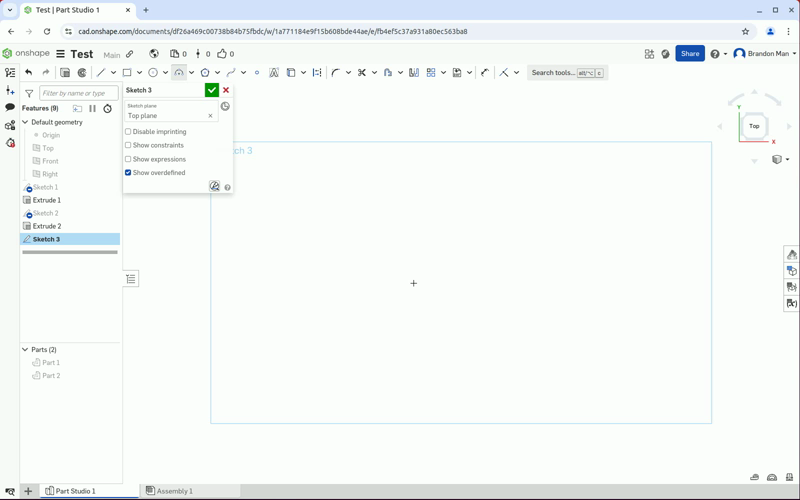
key_up(shift)
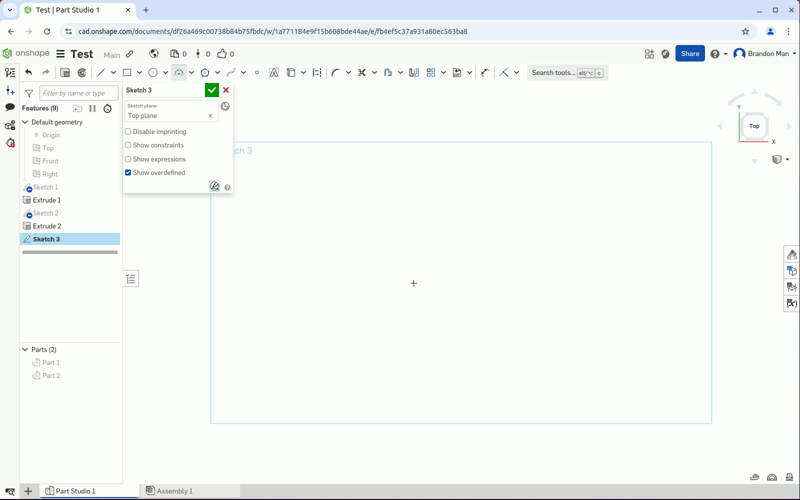
key_down(shift)
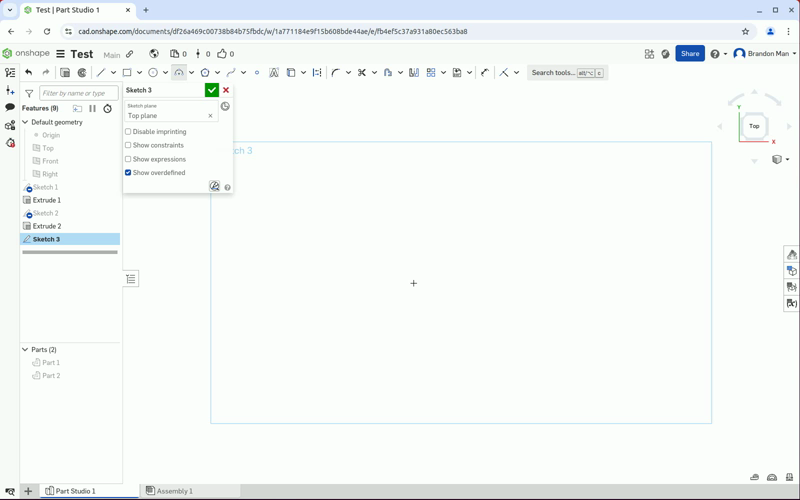
mouse_move(432, 246)
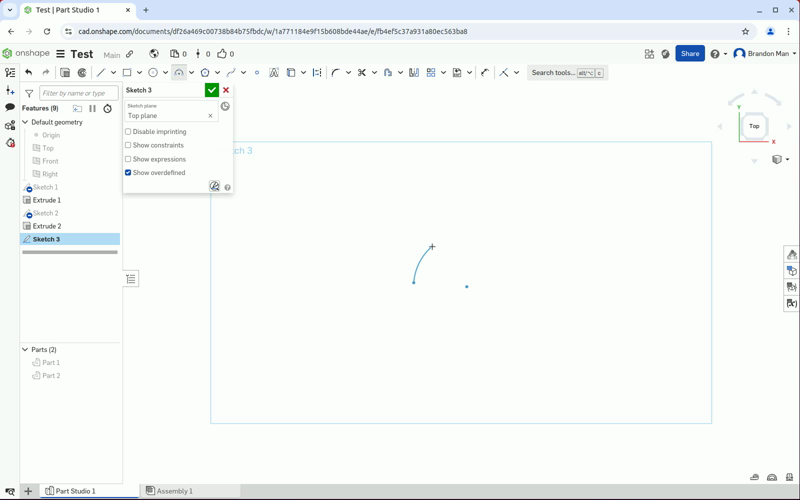
click(432, 246)
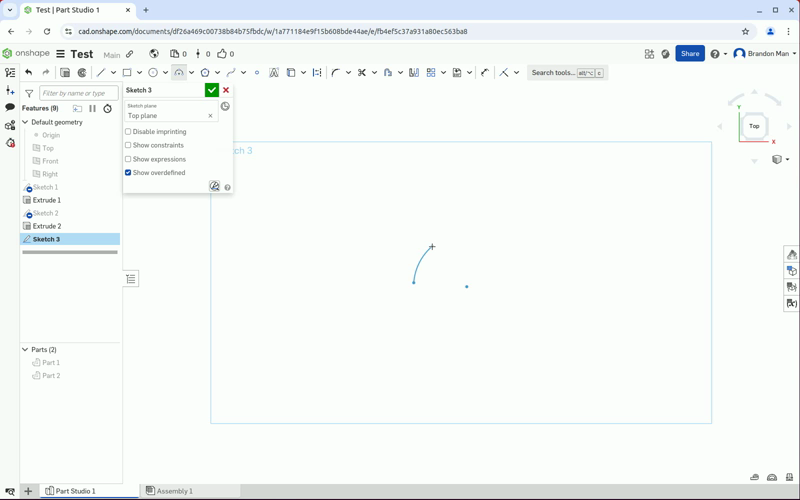
mouse_move(502, 304)
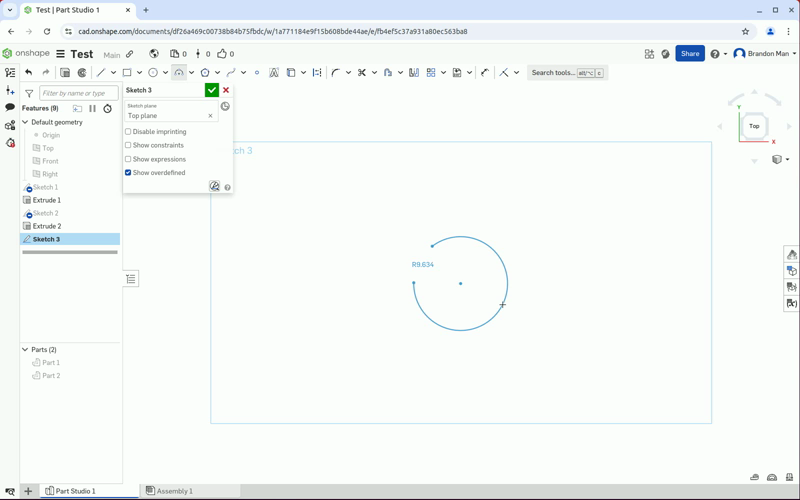
click(502, 304)
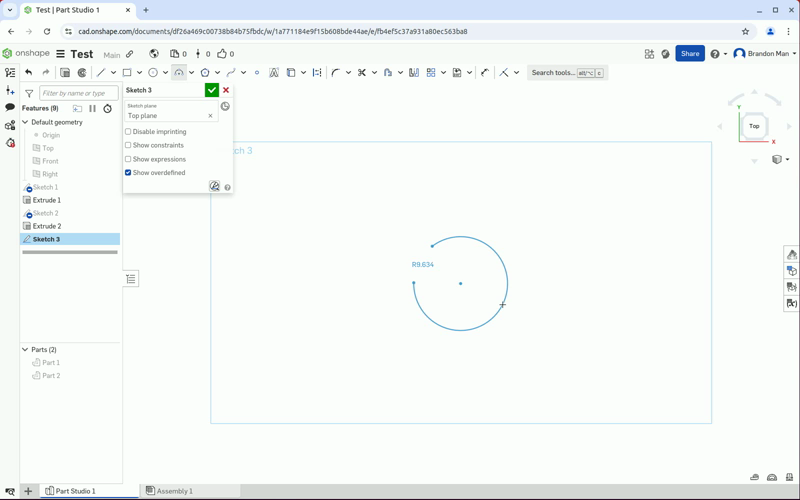
key_up(shift)
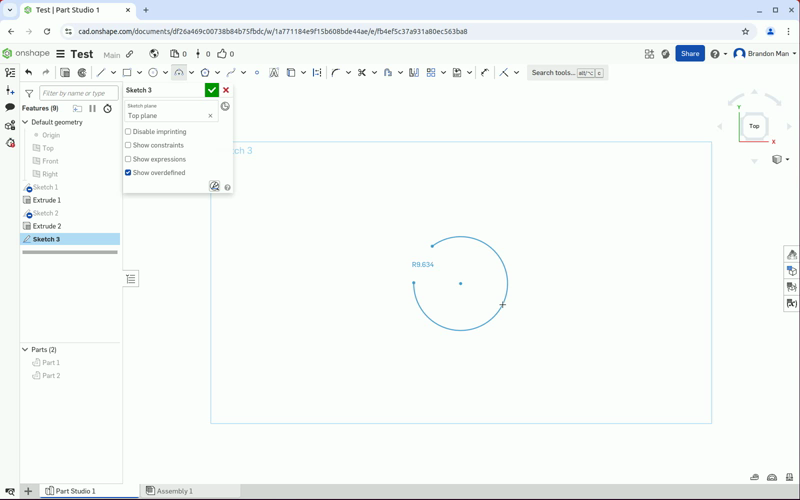
key(esc)
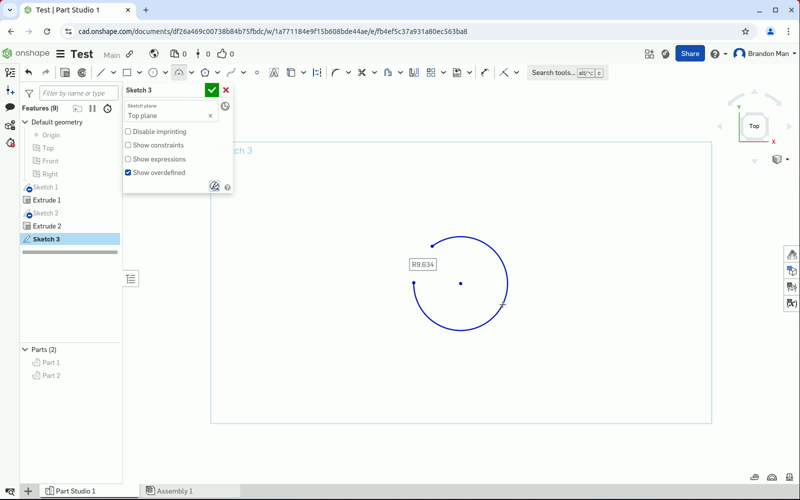
key(l)
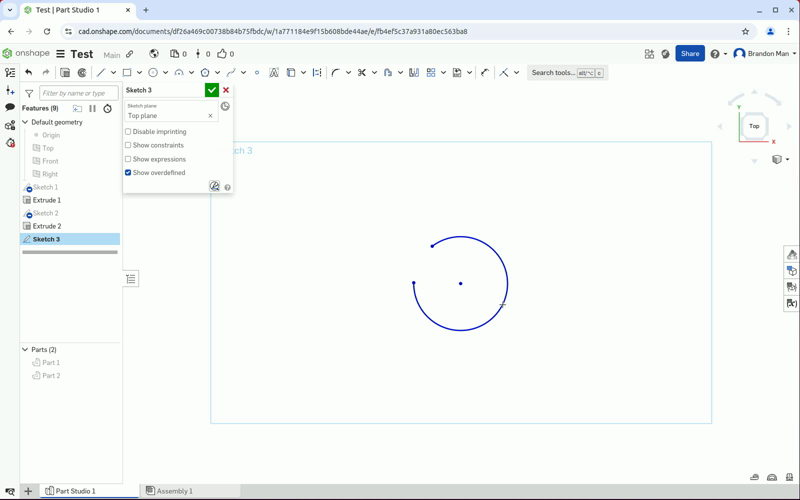
mouse_move(432, 246)
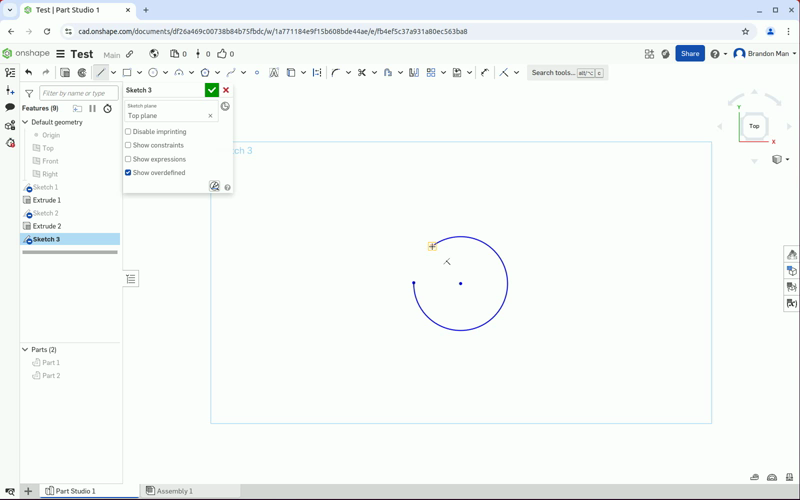
click(432, 246)
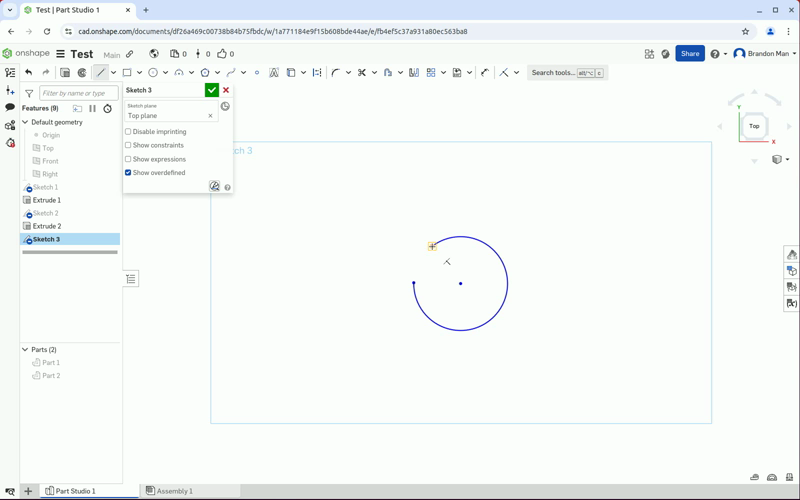
key_down(shift)
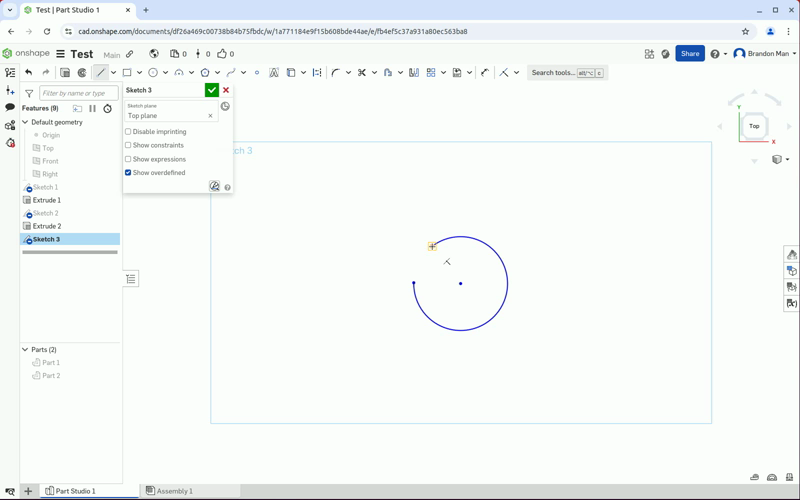
mouse_move(432, 174)
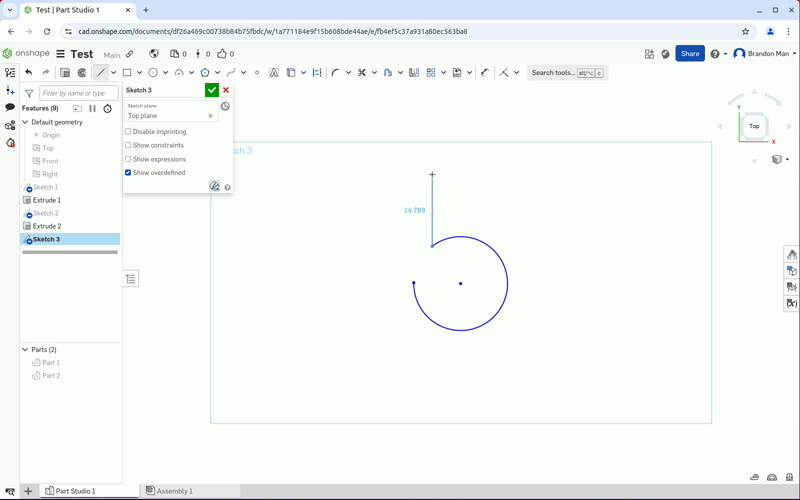
click(432, 174)
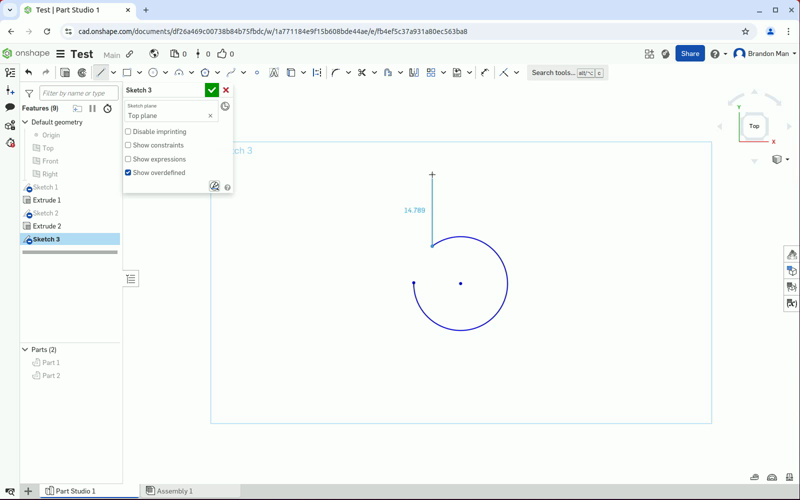
key_up(shift)
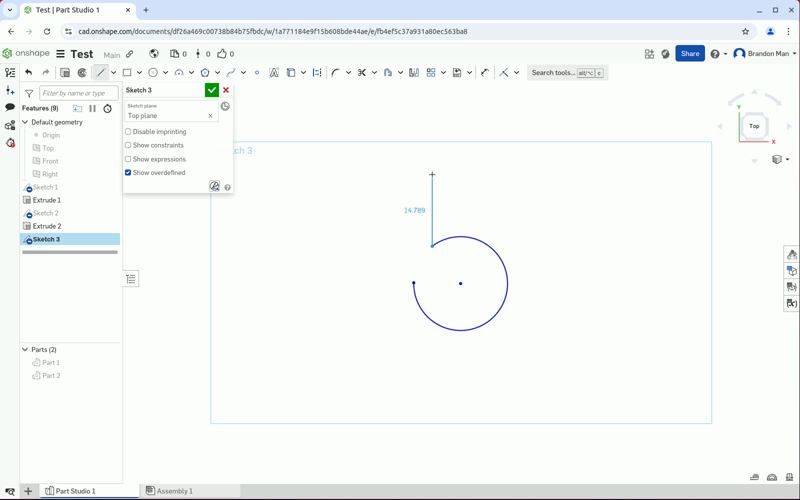
key(esc)
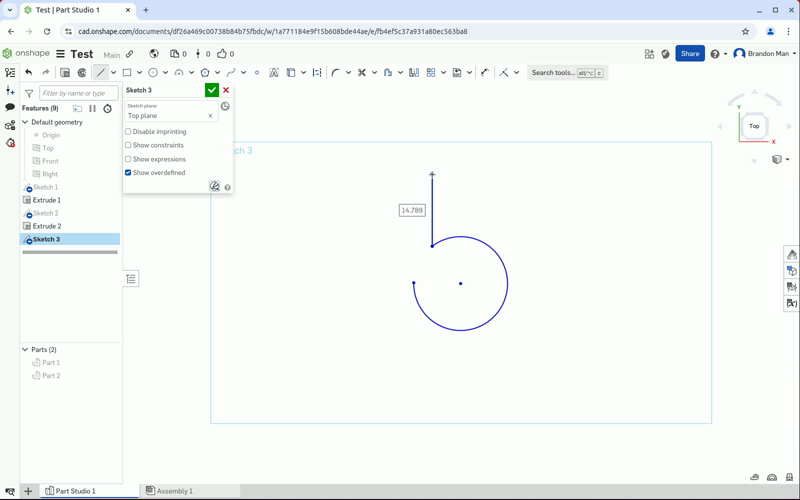
key(a)
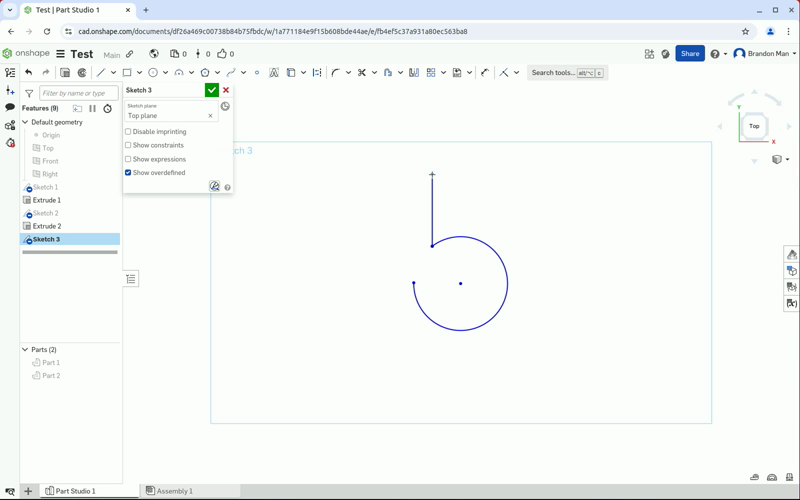
mouse_move(432, 174)
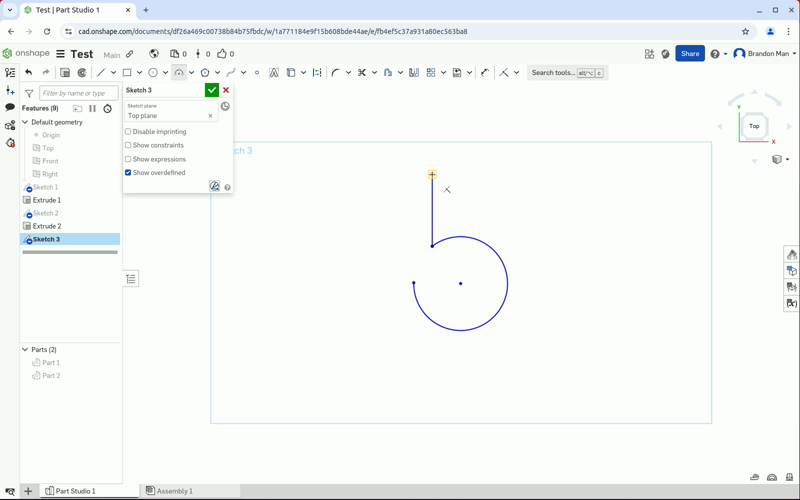
click(432, 174)
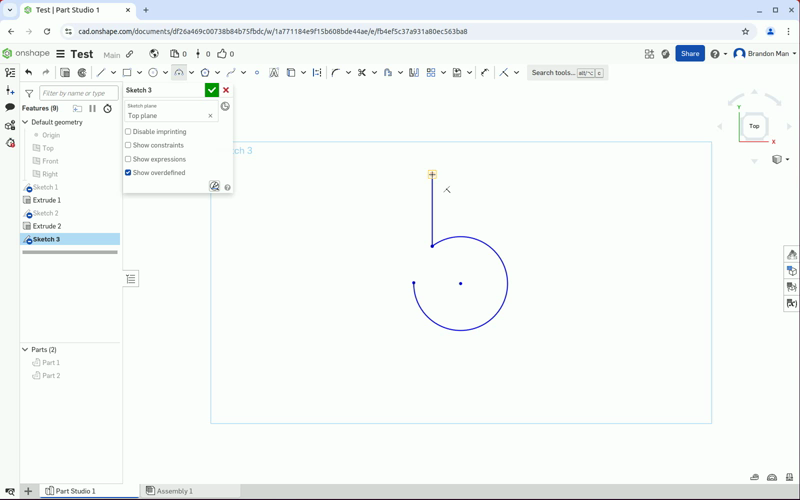
key_down(shift)
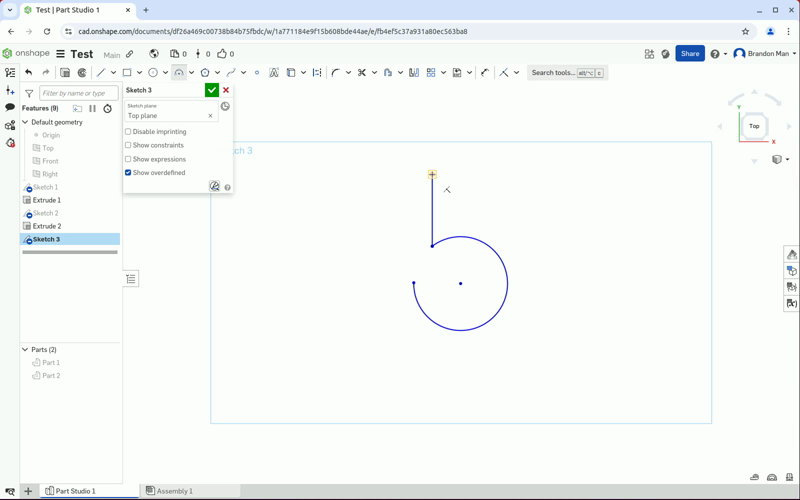
mouse_move(413, 180)
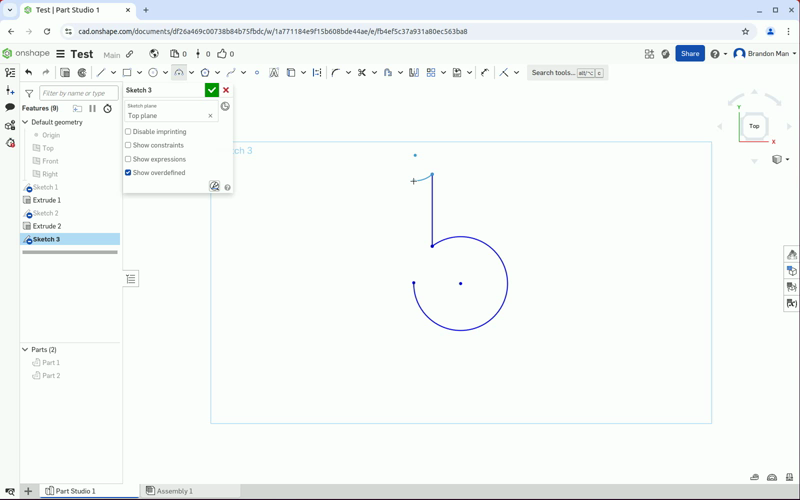
click(413, 180)
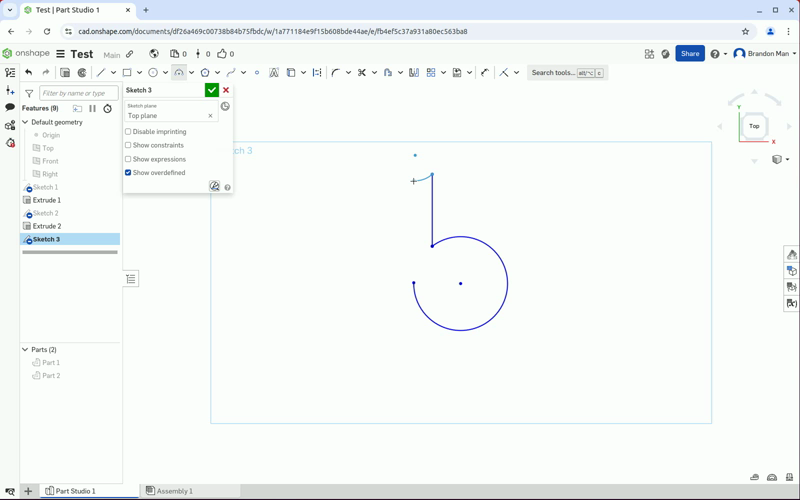
mouse_move(422, 177)
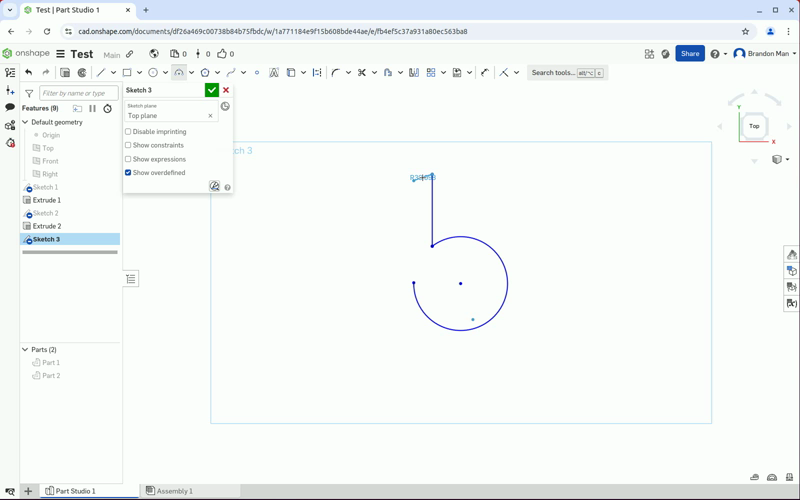
click(422, 177)
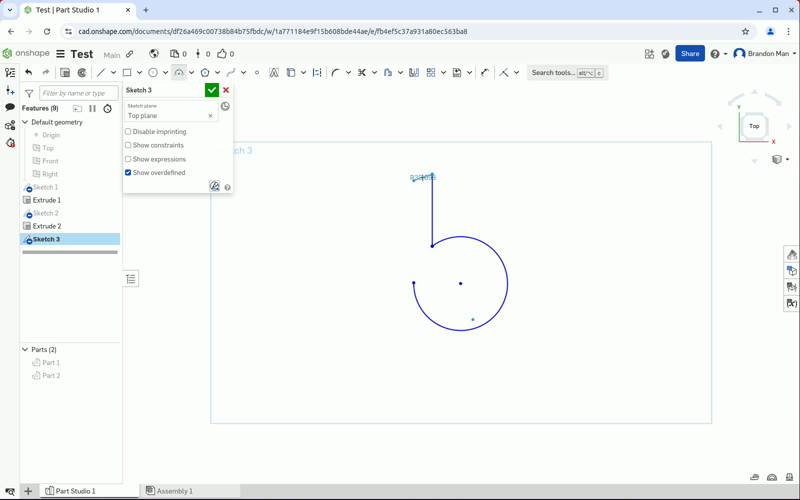
key_up(shift)
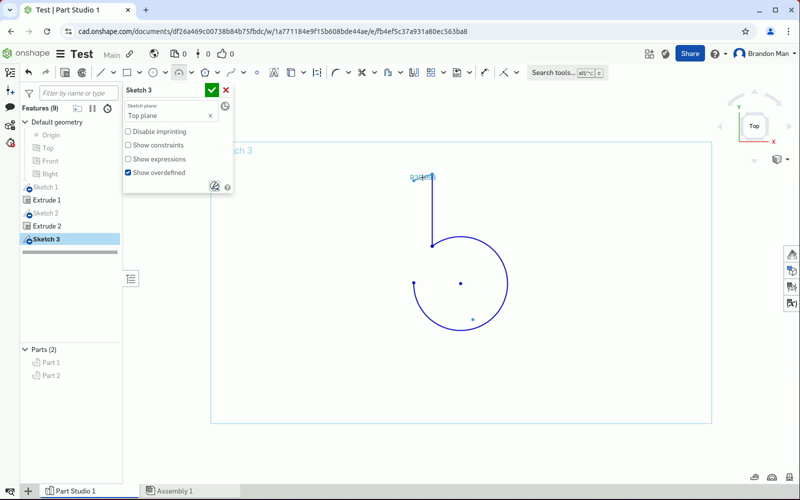
key(esc)
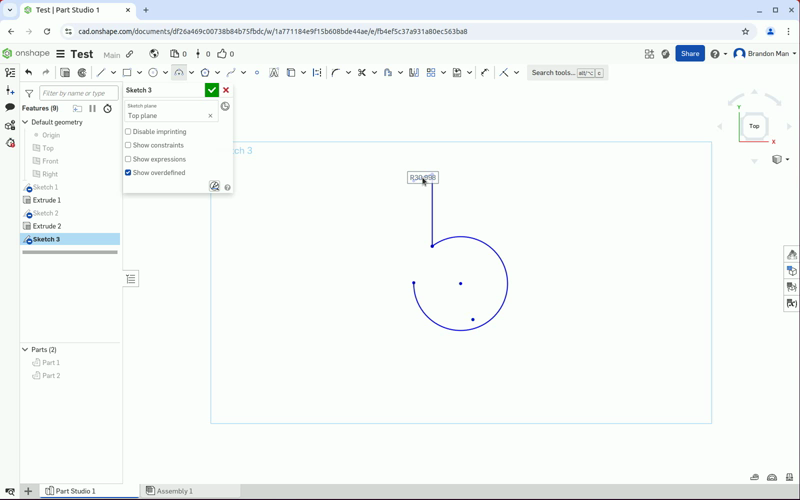
key(l)
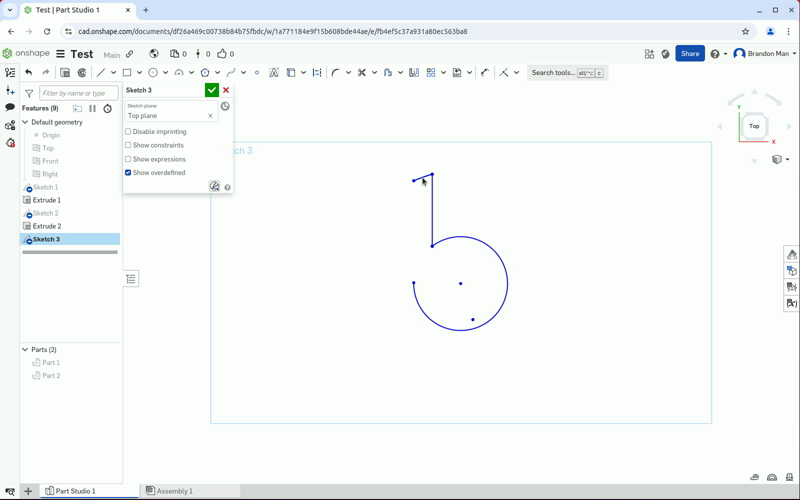
mouse_move(413, 180)
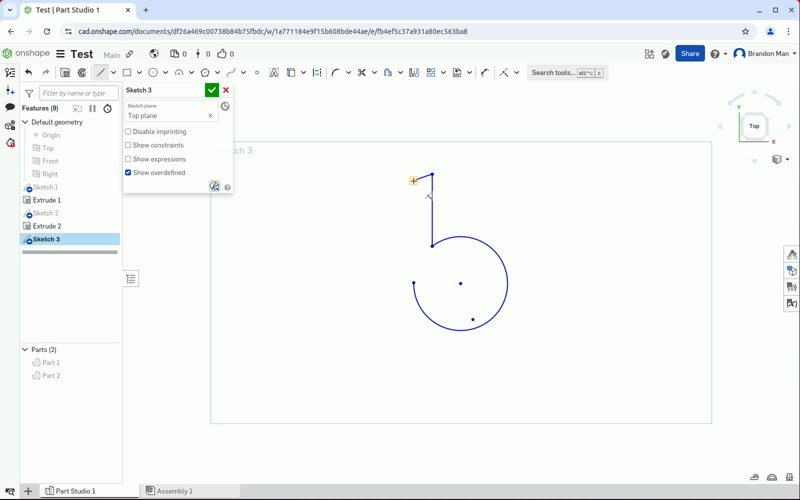
click(413, 180)
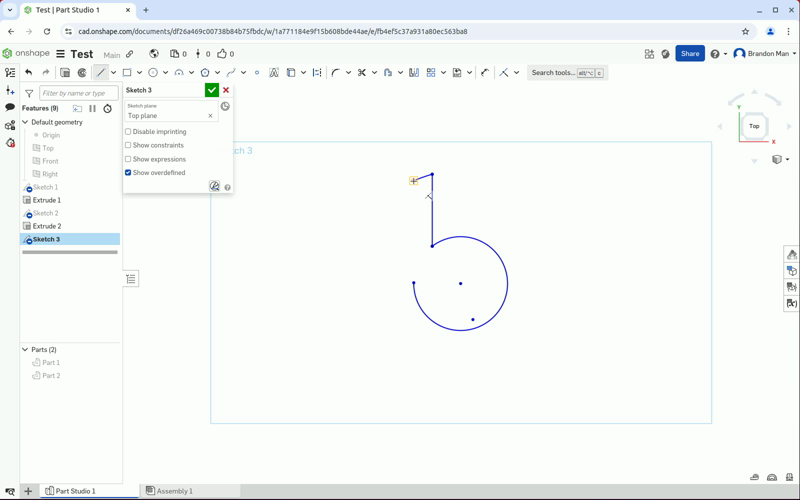
key_down(shift)
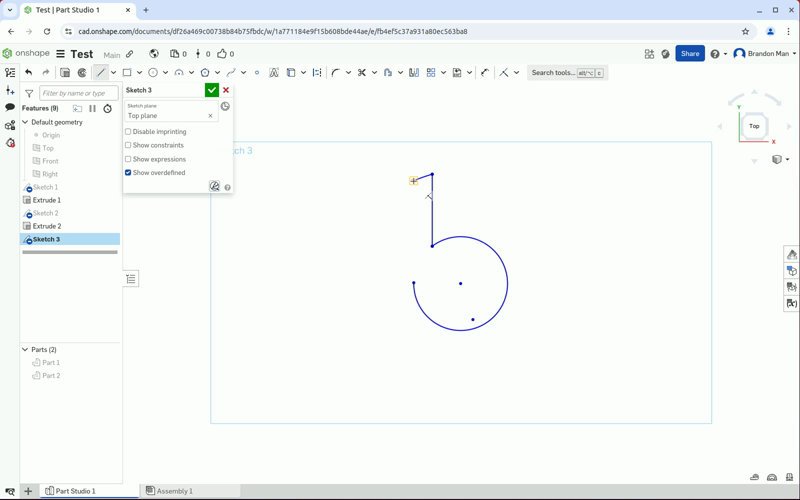
mouse_move(413, 282)
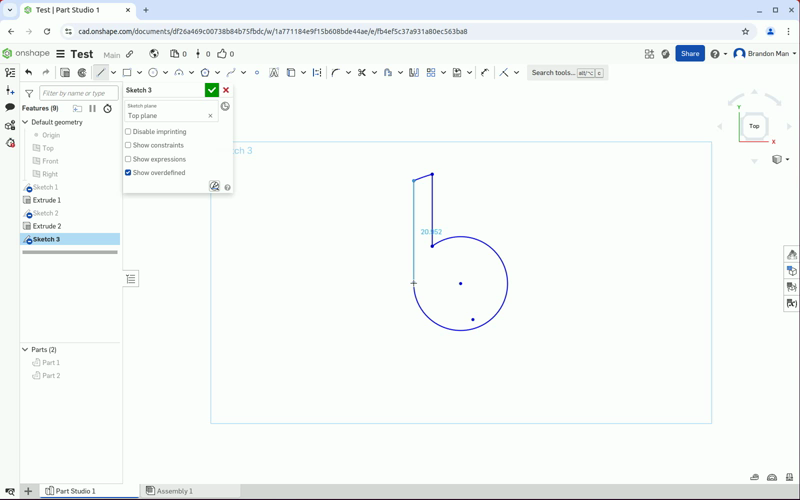
key_up(shift)
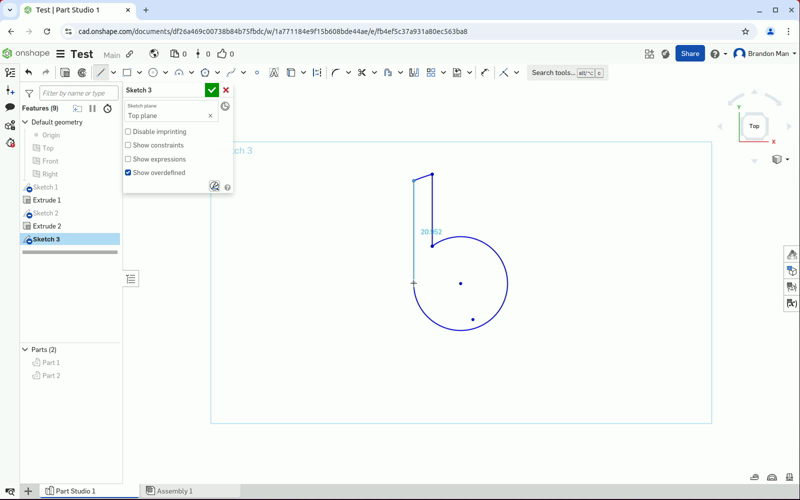
click(413, 282)
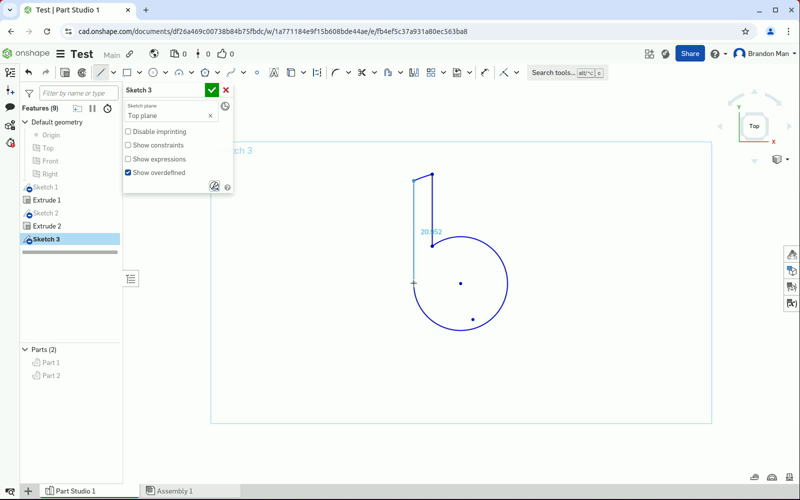
key(esc)
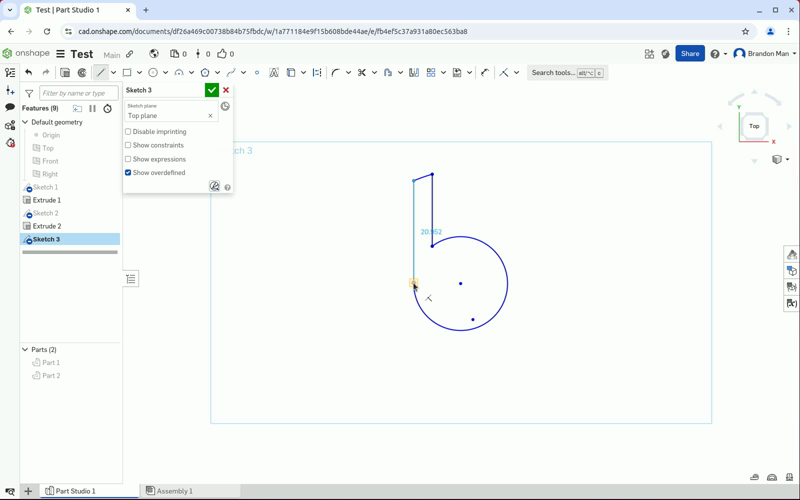
key(c)
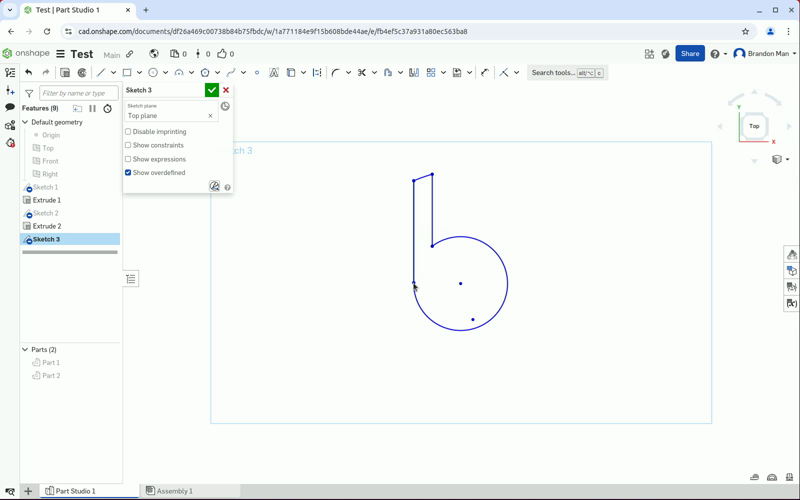
key_down(shift)
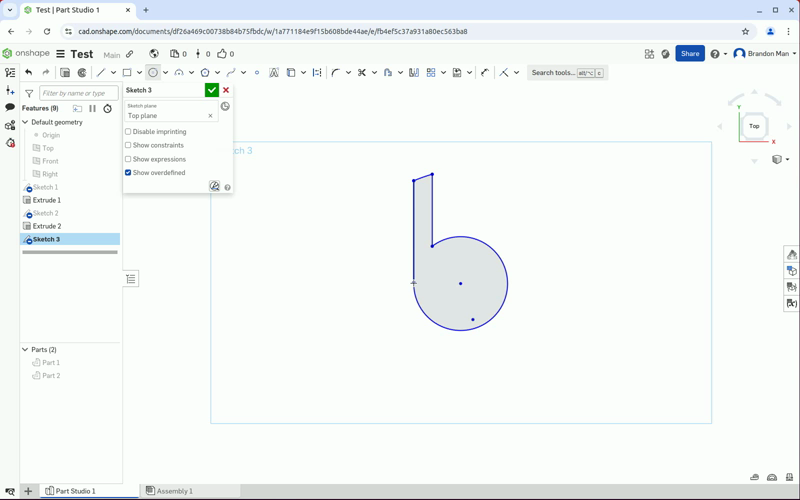
mouse_move(459, 282)
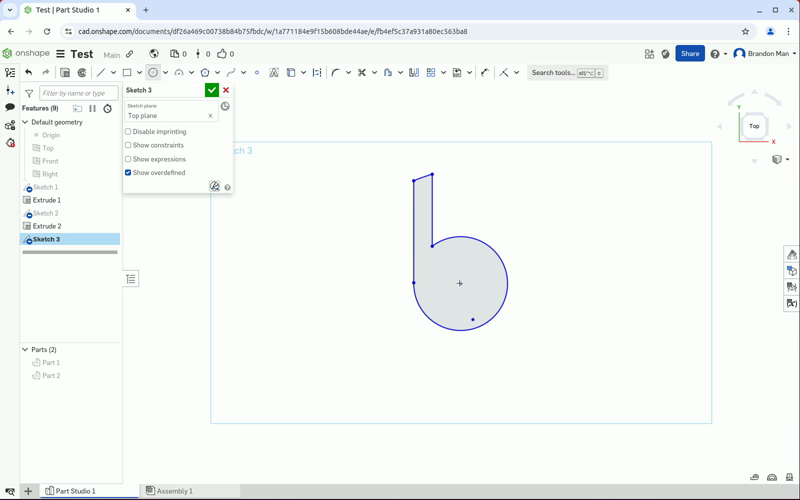
scroll(6)
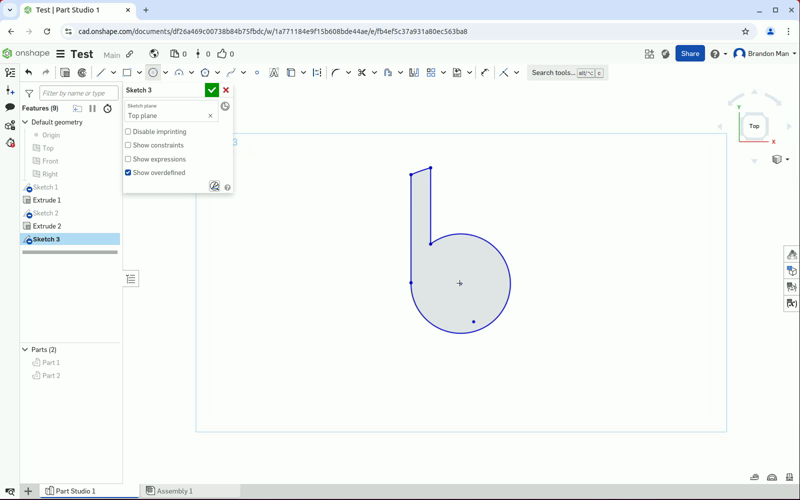
scroll(6)
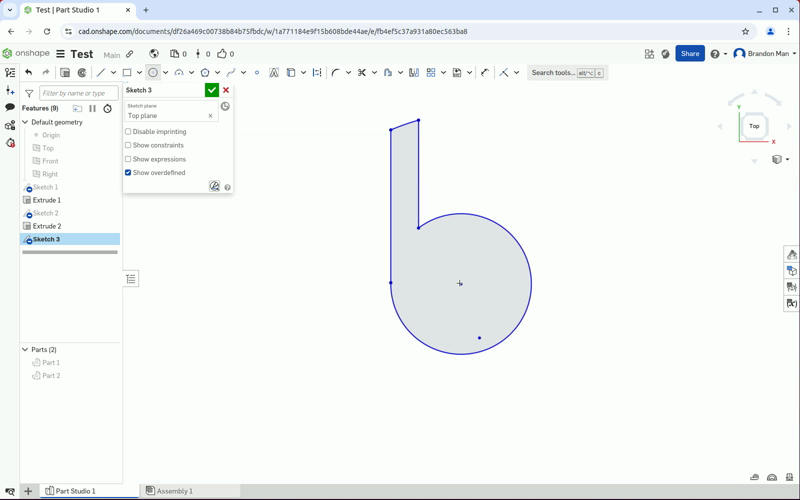
scroll(6)
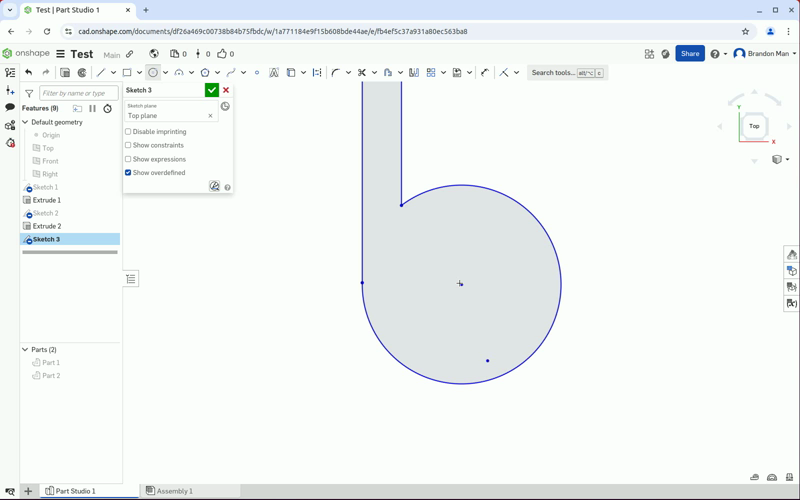
scroll(6)
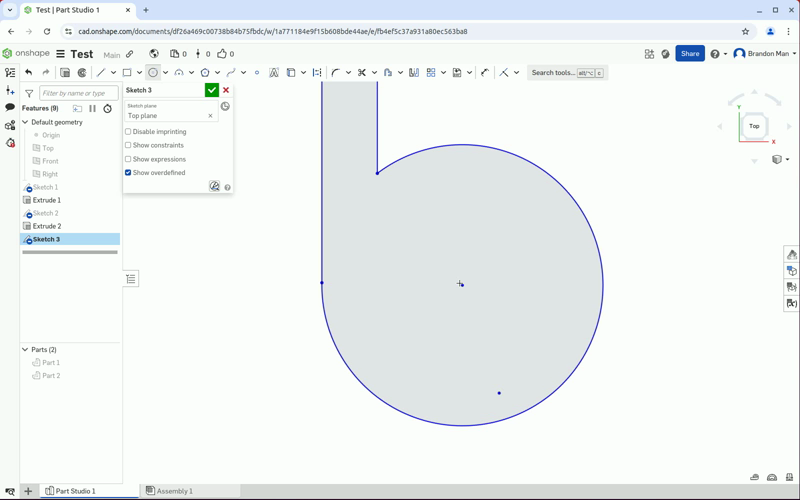
scroll(6)
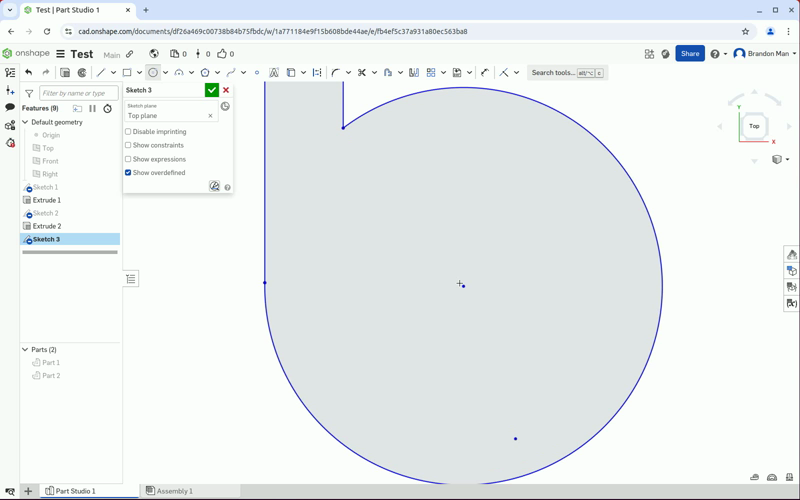
scroll(6)
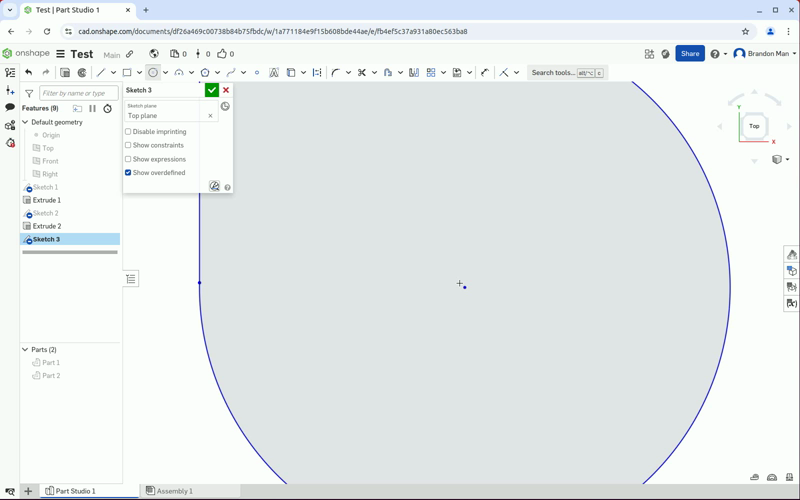
scroll(6)
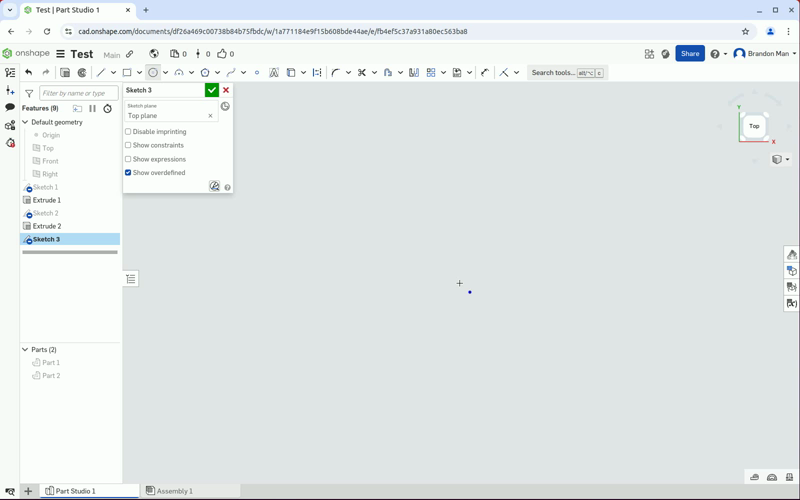
click(459, 282)
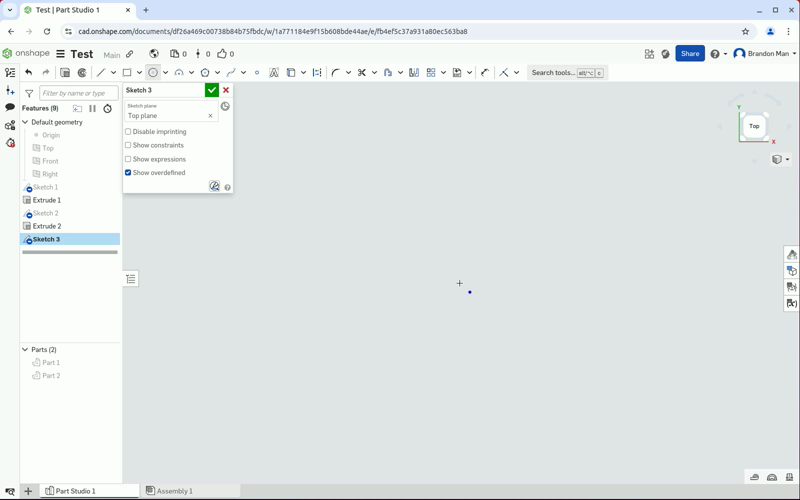
scroll(-6)
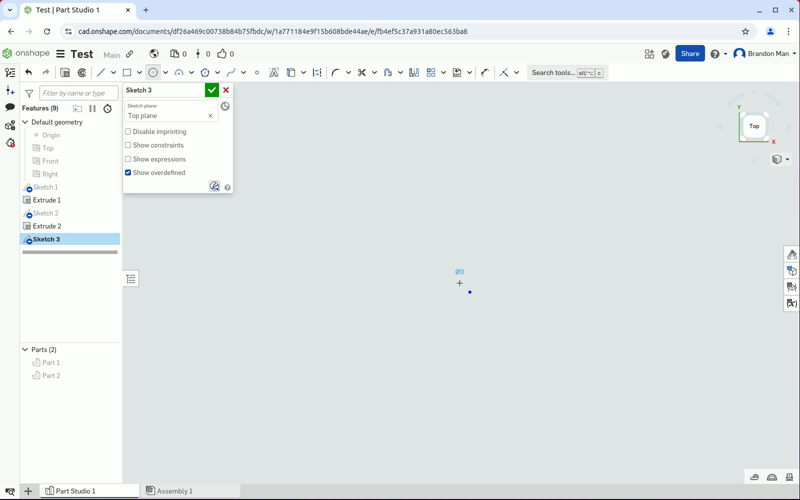
scroll(-6)
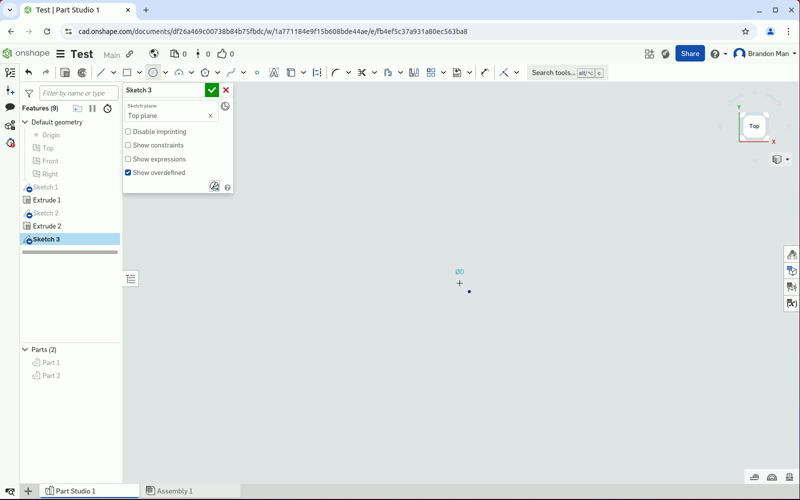
scroll(-6)
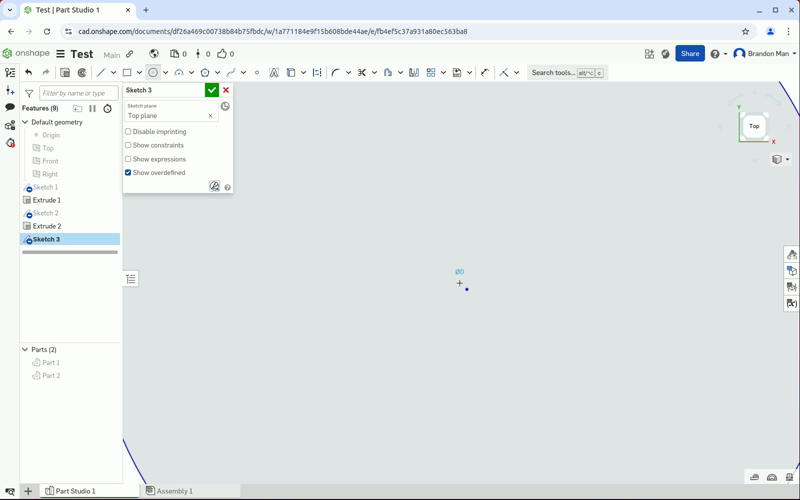
scroll(-6)
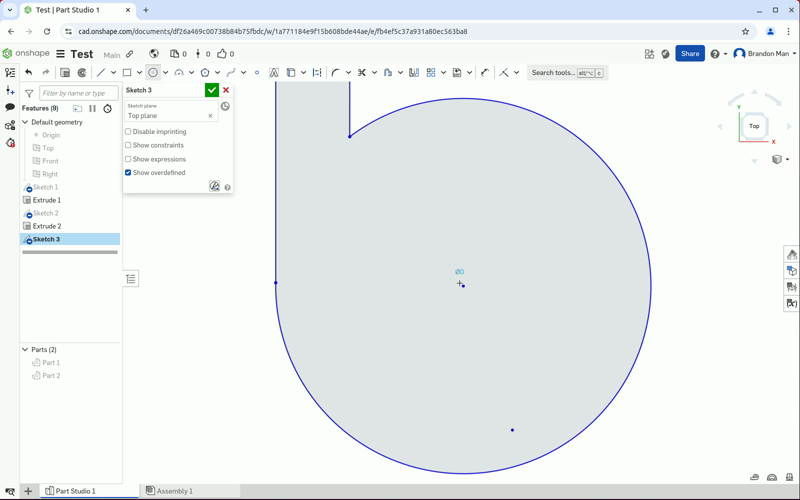
scroll(-6)
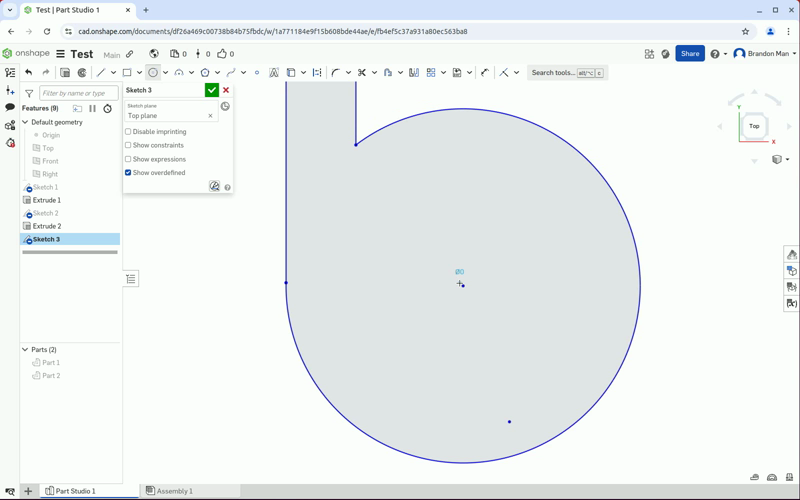
scroll(-6)
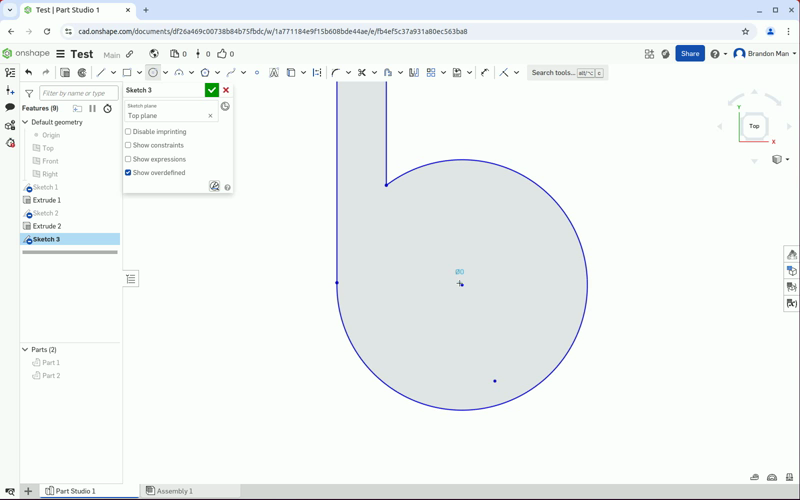
scroll(-6)
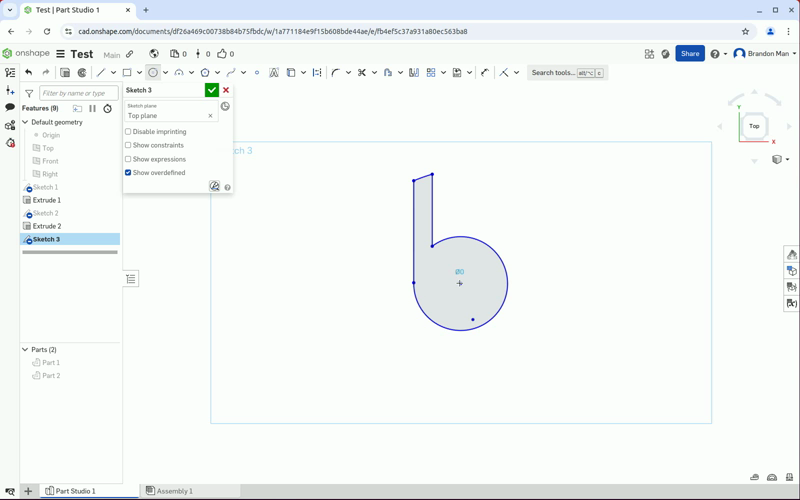
key_up(shift)
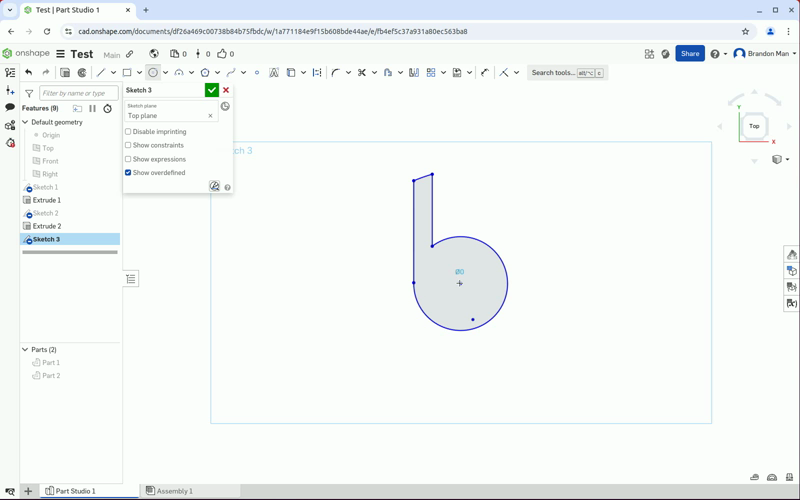
mouse_move(488, 282)
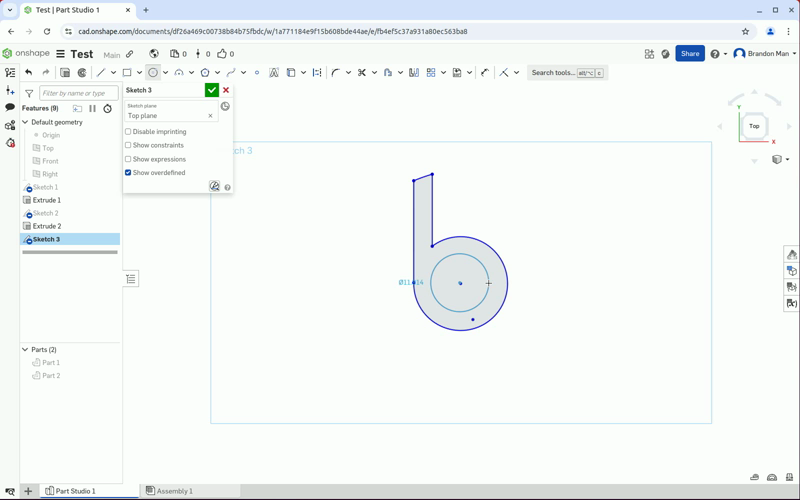
click(488, 282)
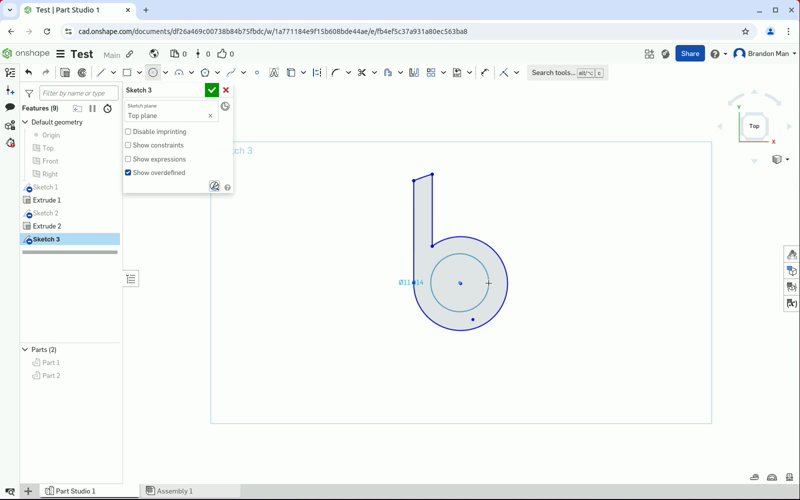
key(esc)
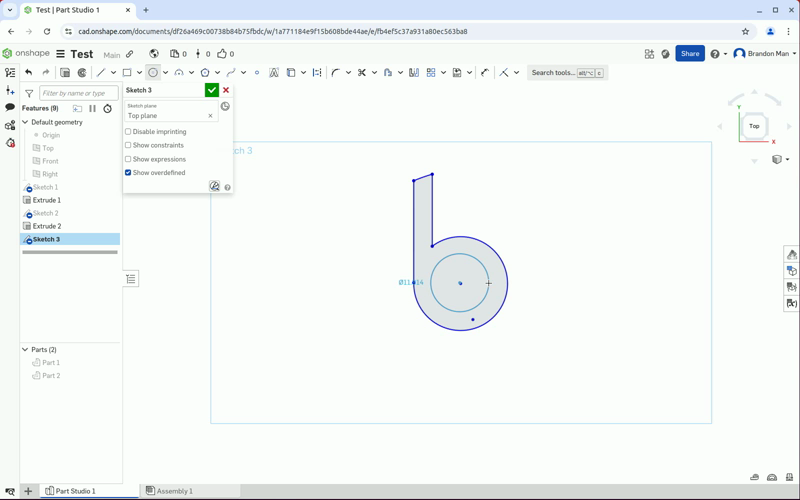
mouse_move(451, 244)
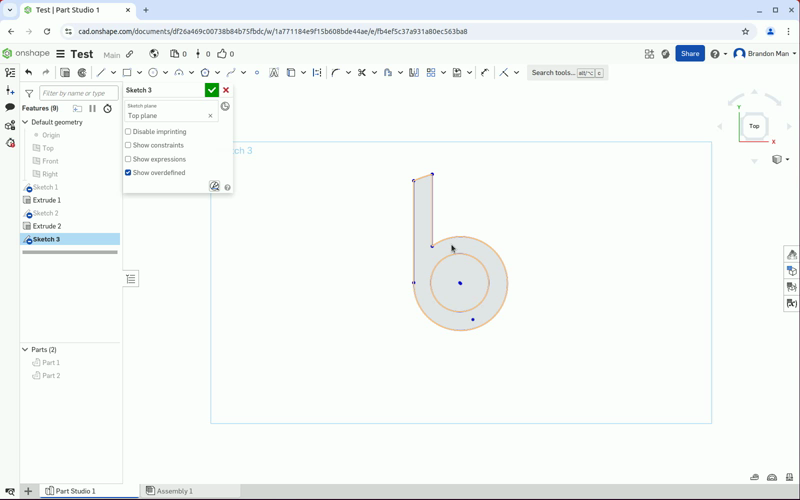
click(451, 244)
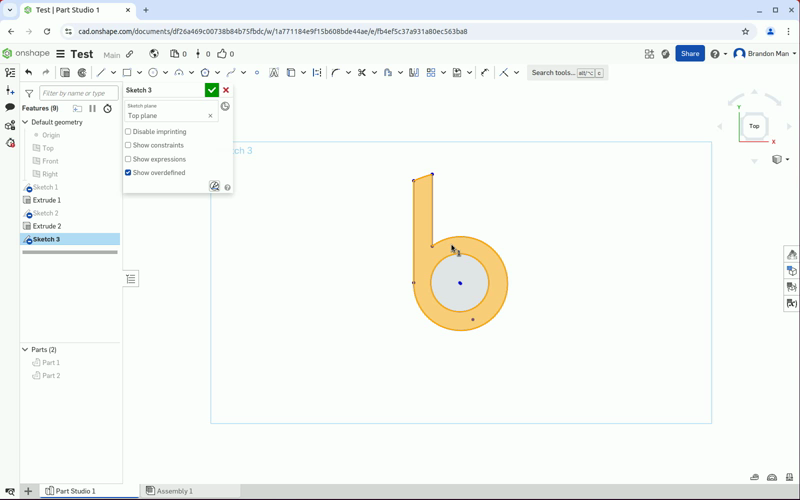
mouse_move(73, 352)
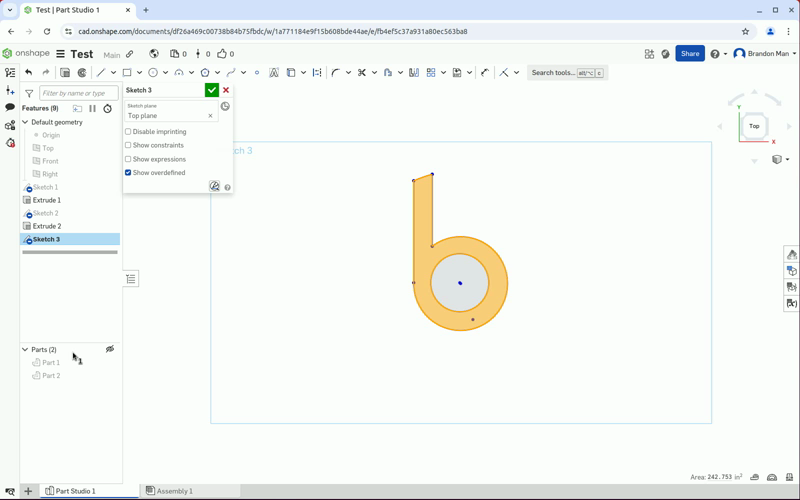
key(shift+y)
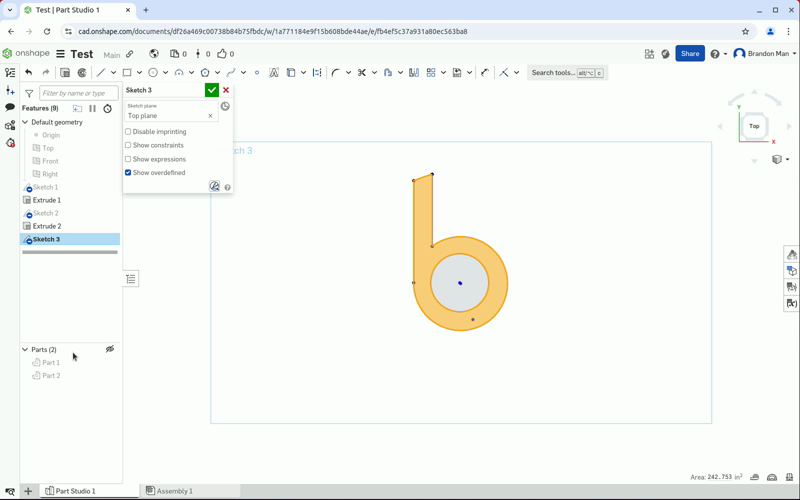
key(shift+e)
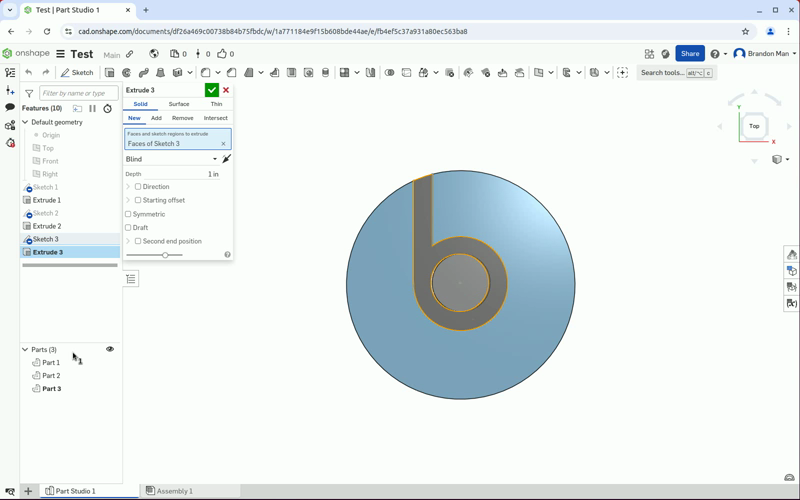
mouse_move(143, 106)
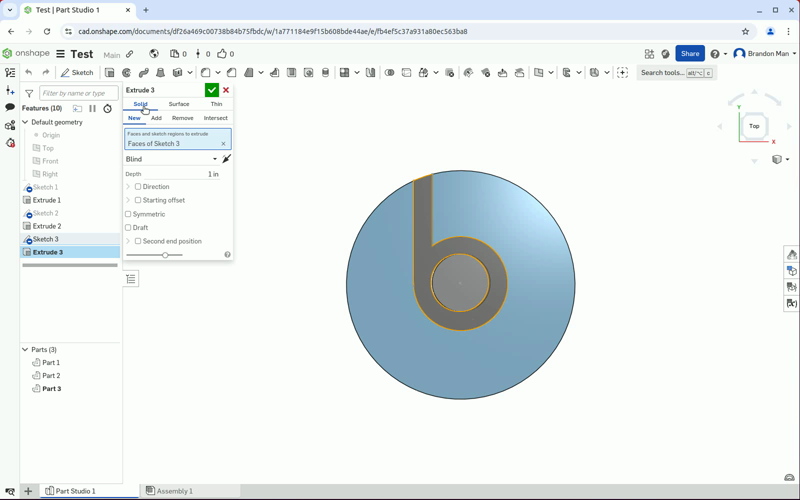
click(143, 106)
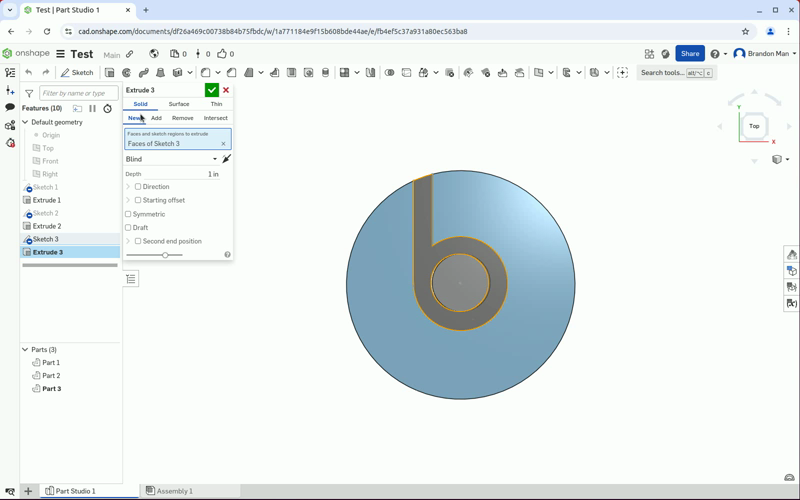
mouse_move(137, 120)
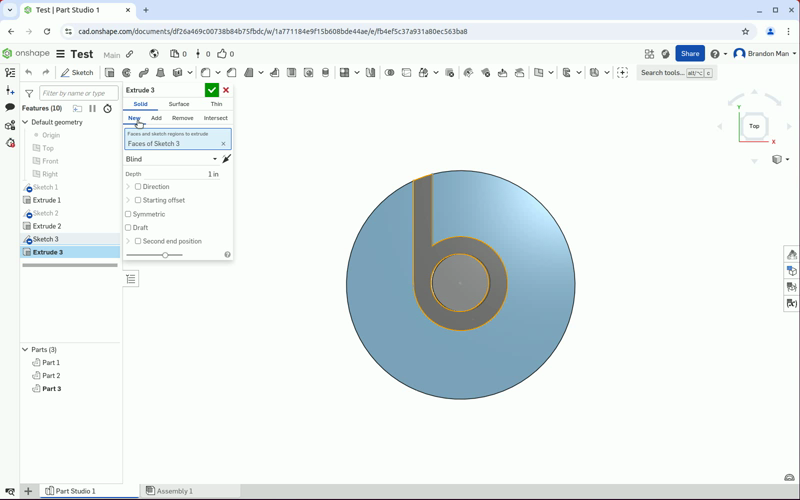
click(137, 120)
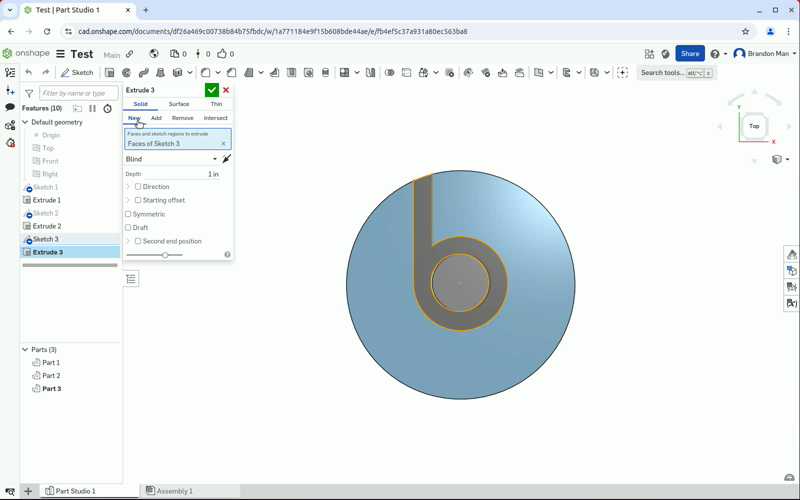
key(tab, 4)
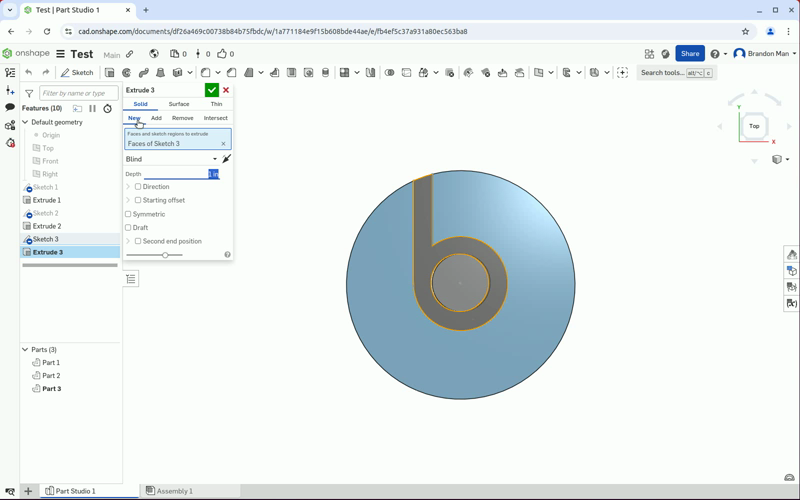
text(1.204)
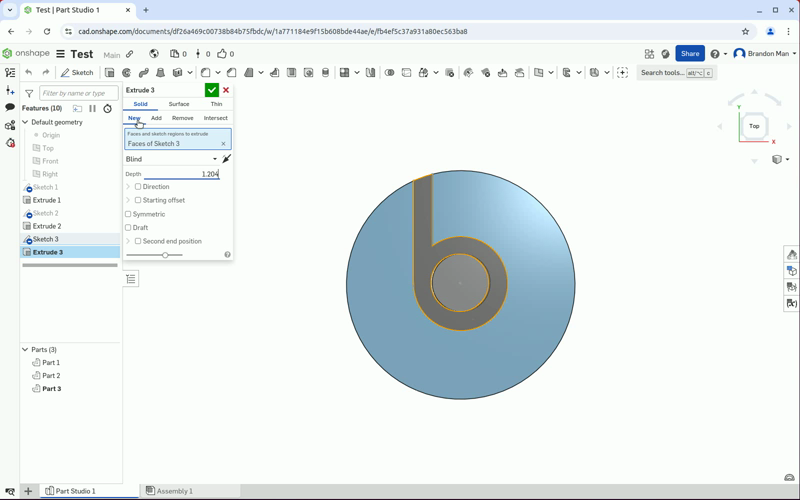
key(enter)
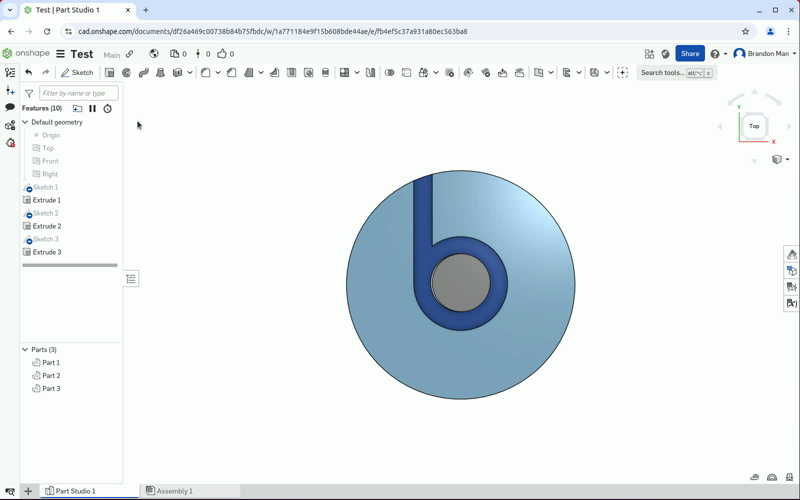
key(shift+h)
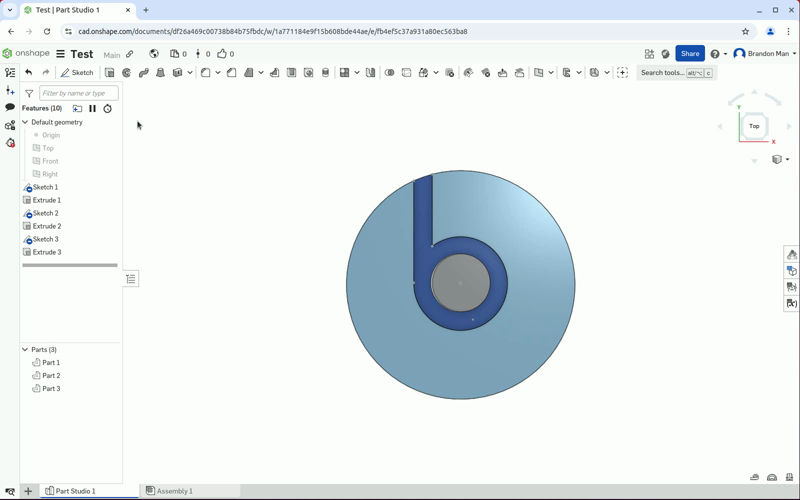
key(shift+h)
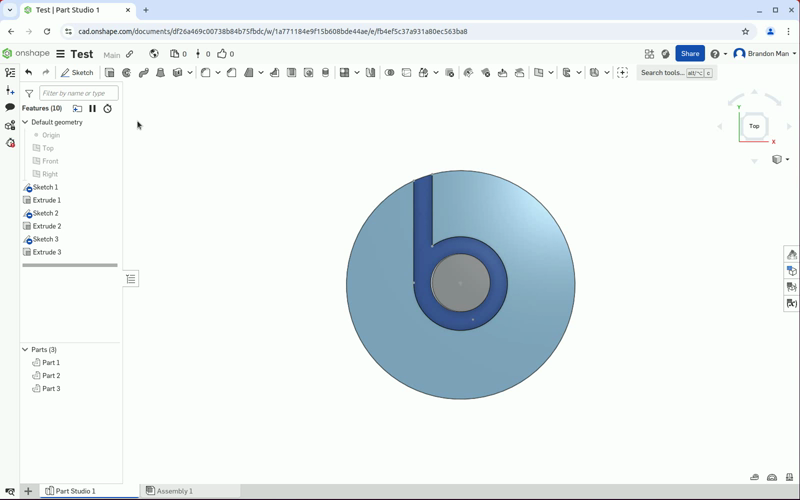
key(shift+7)
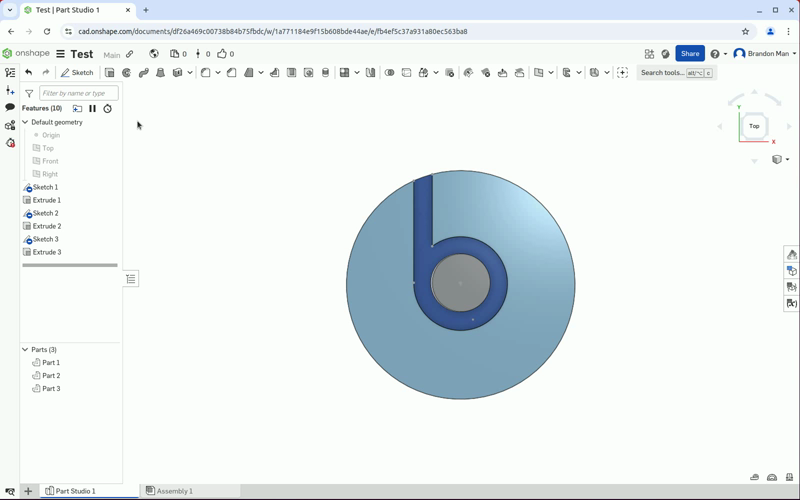
key(up, 3)
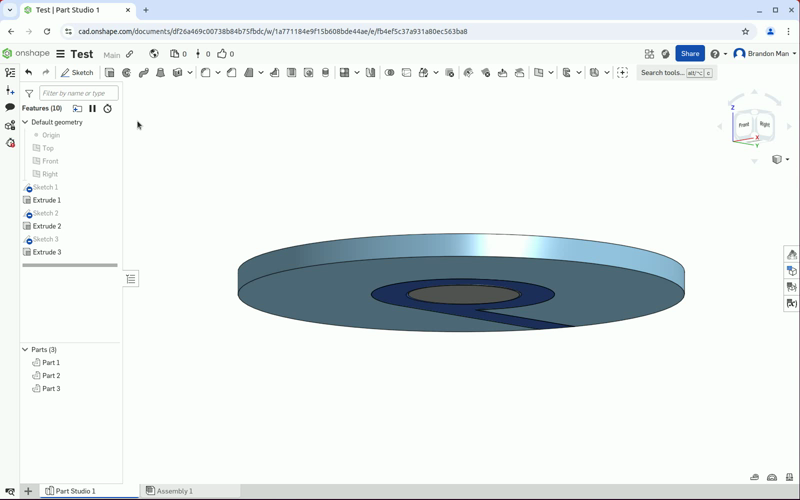
key(left, 3)
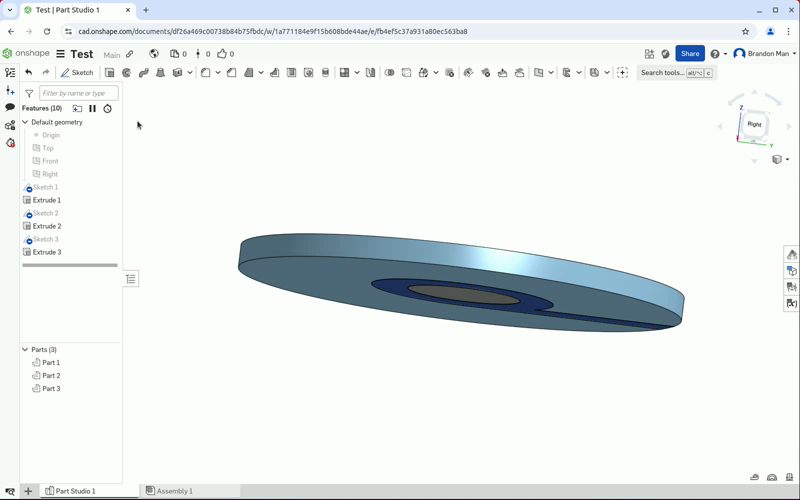
key(right, 3)
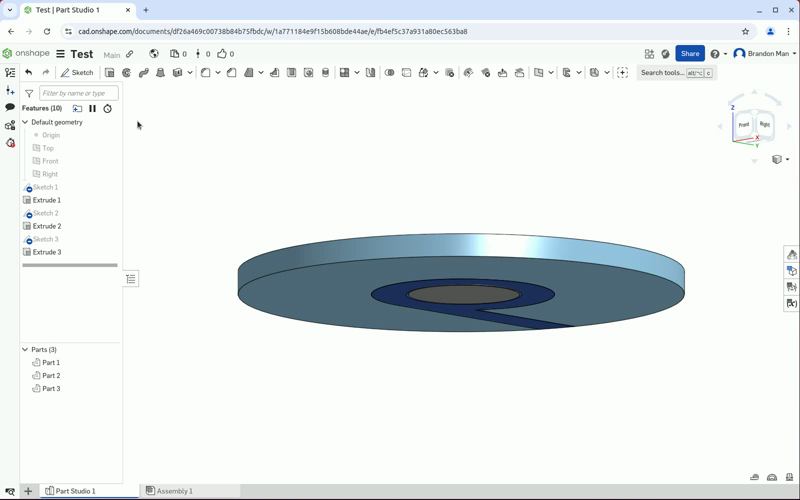
key(down, 3)
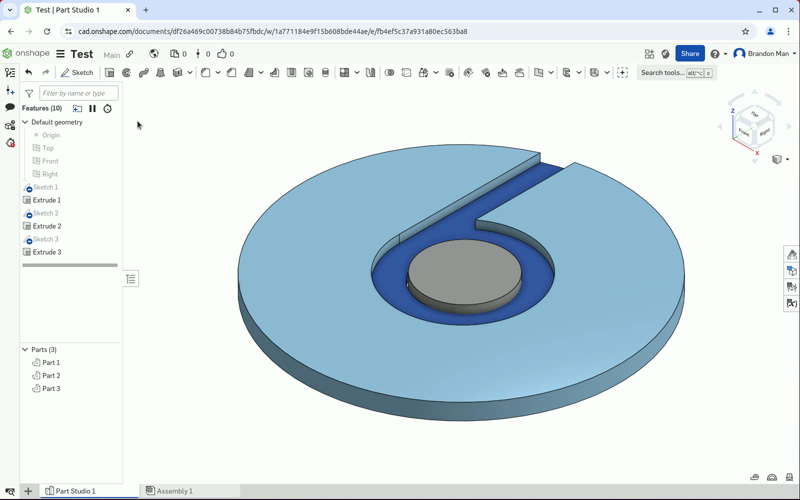
mouse_move(73, 189)
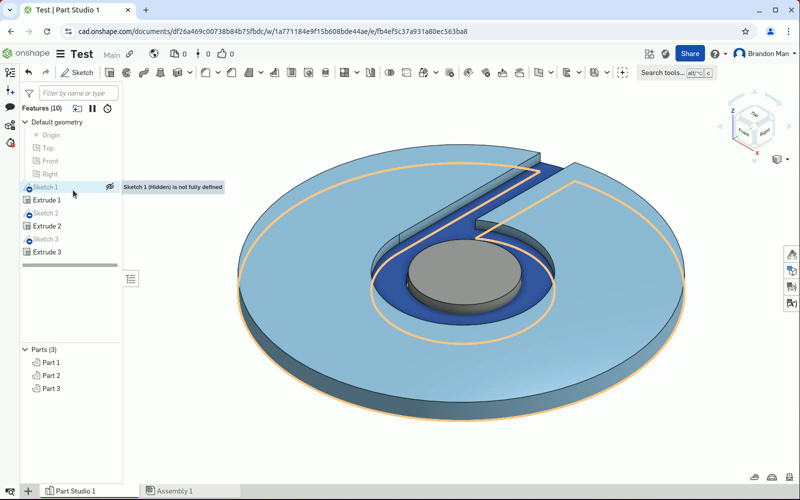
click(73, 189)